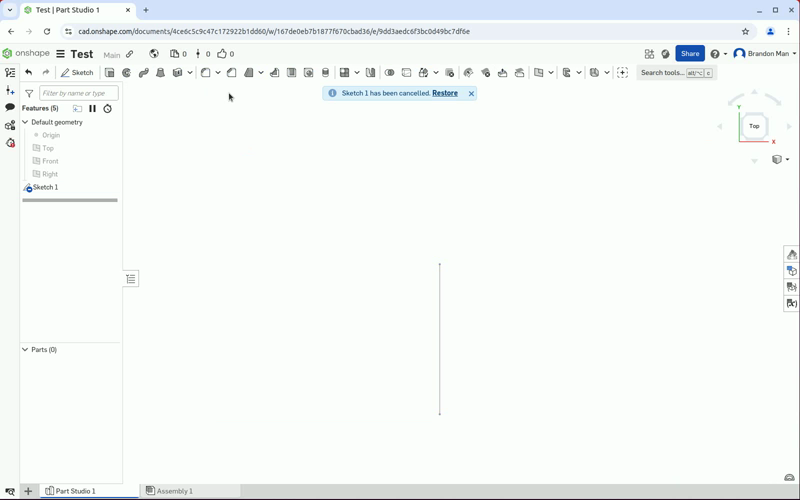
key(shift+h)
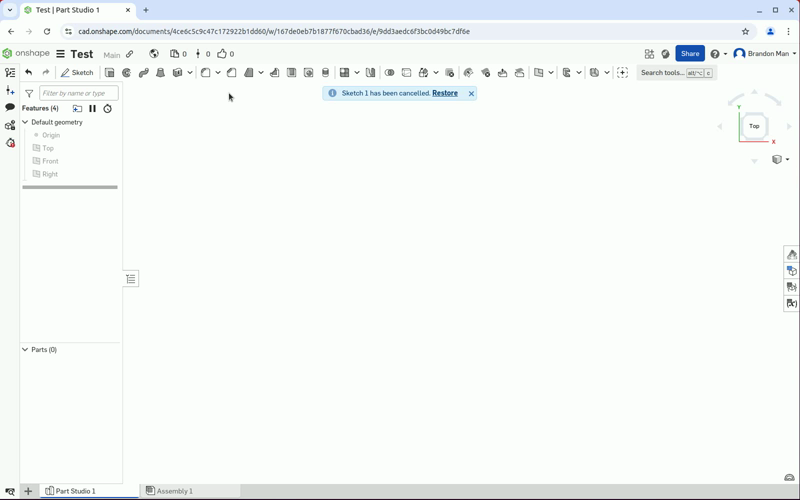
key(shift+s)
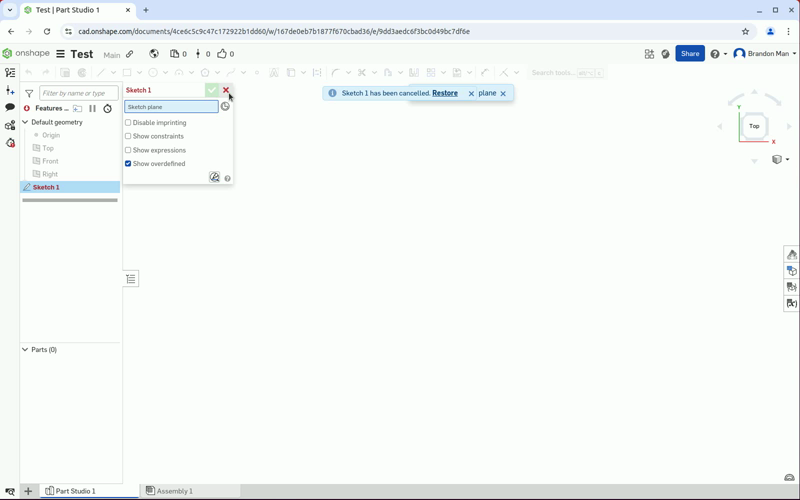
mouse_move(73, 150)
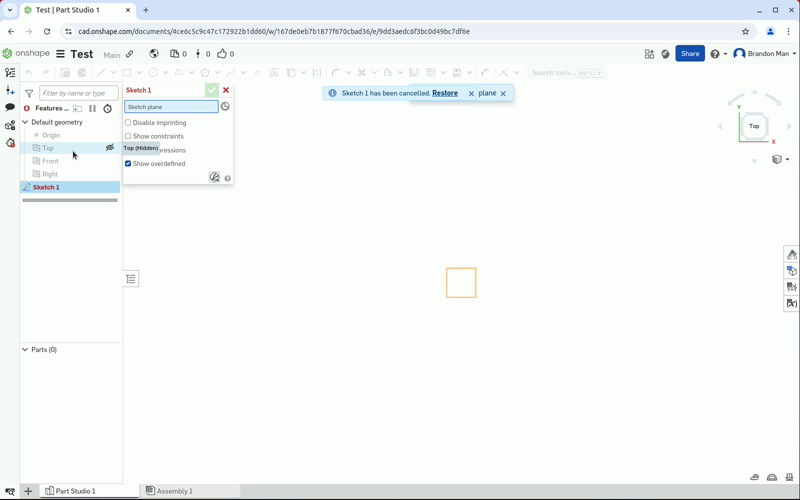
click(73, 150)
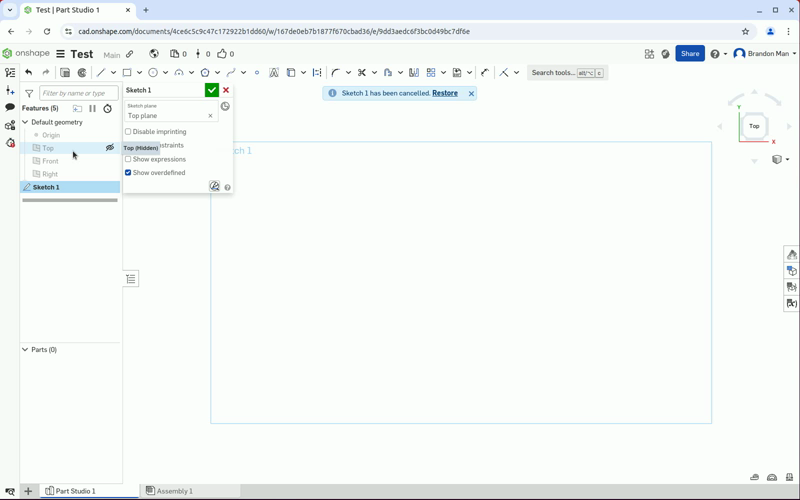
mouse_move(73, 352)
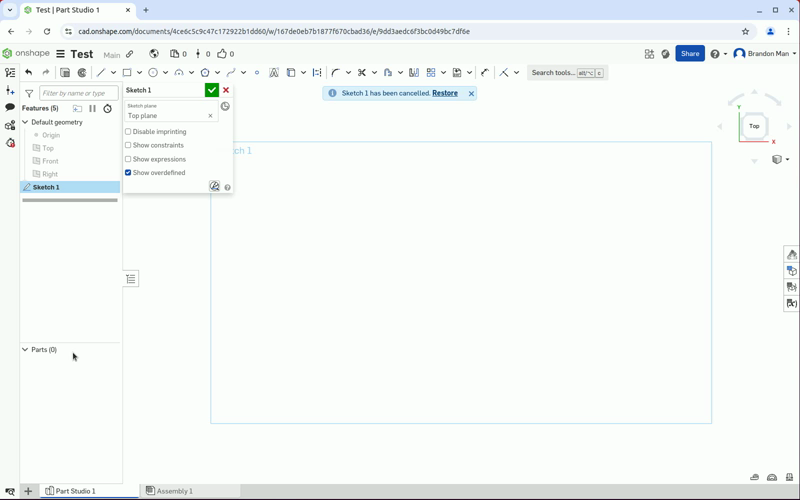
key(y)
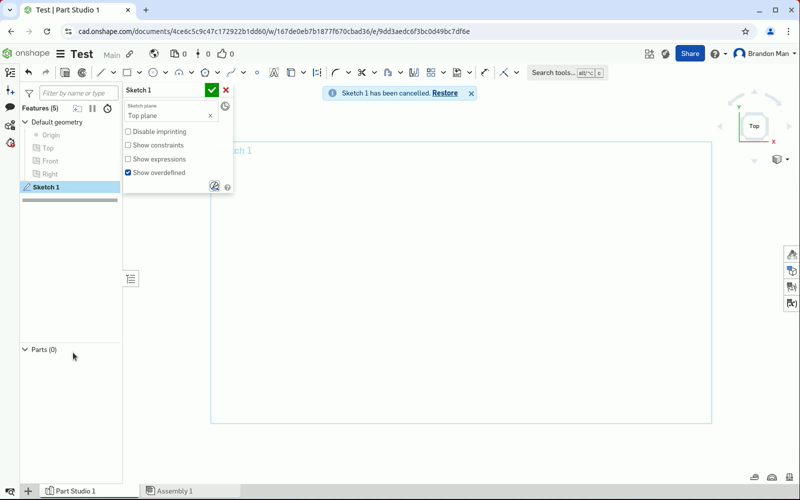
key(l)
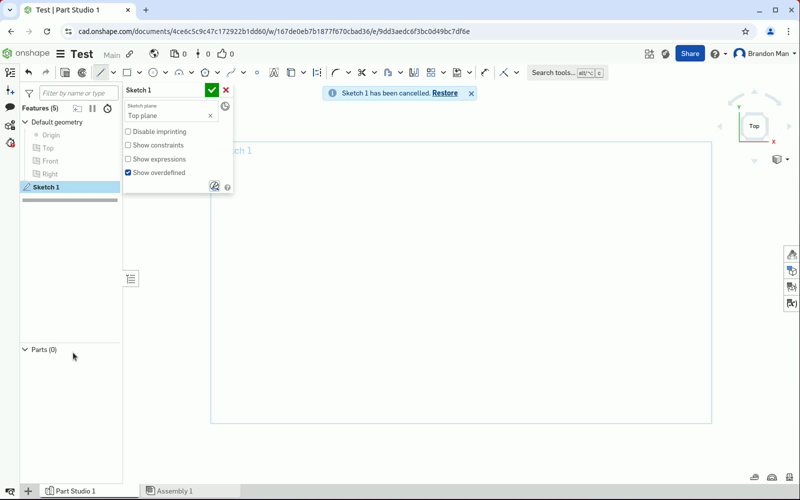
key_down(shift)
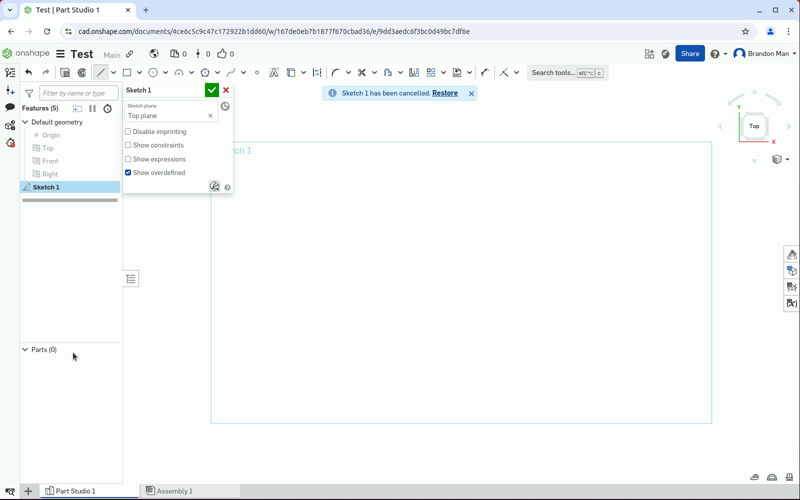
mouse_move(348, 332)
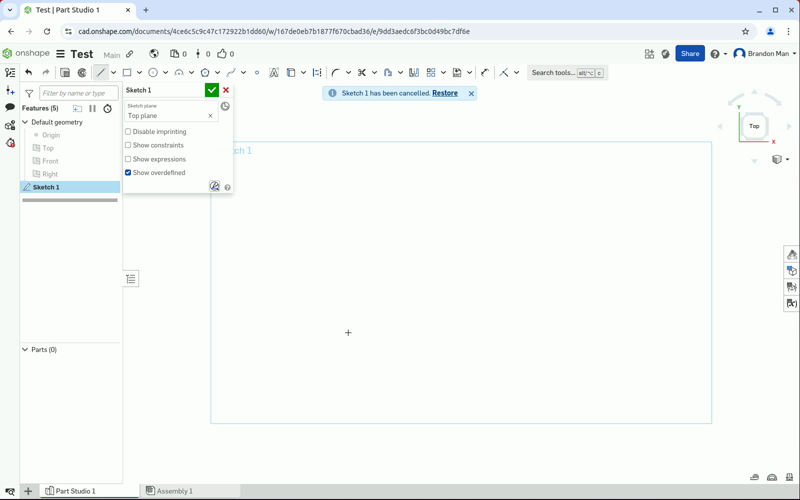
click(348, 332)
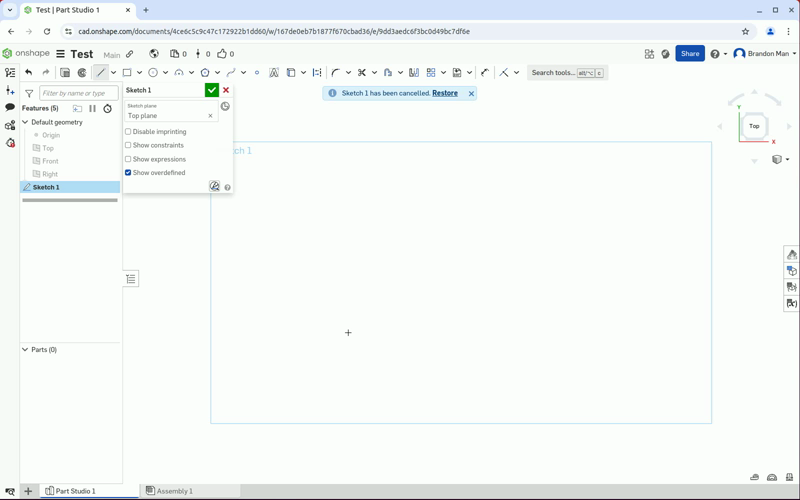
key_up(shift)
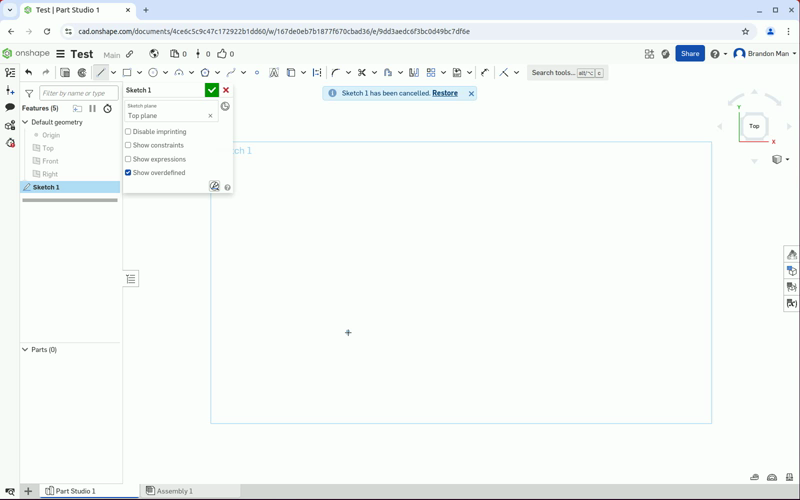
key_down(shift)
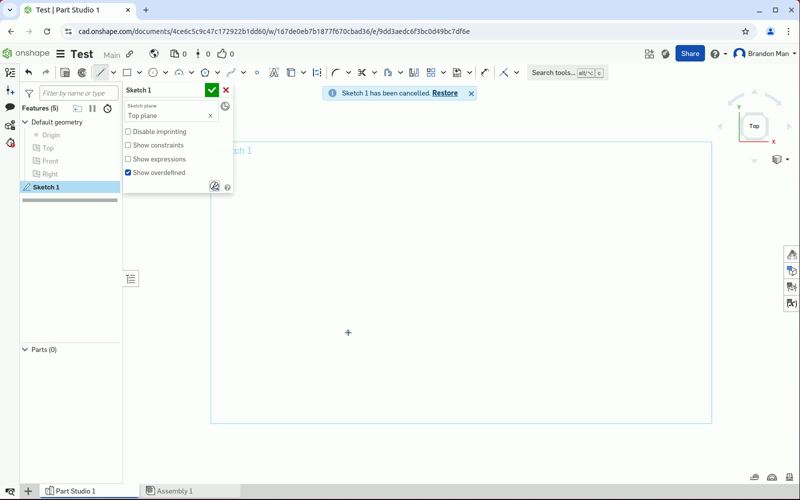
mouse_move(378, 332)
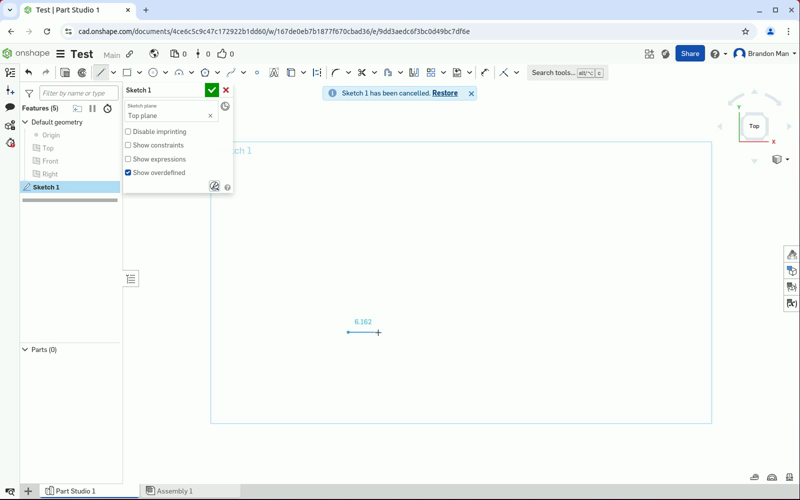
mouse_move(373, 332)
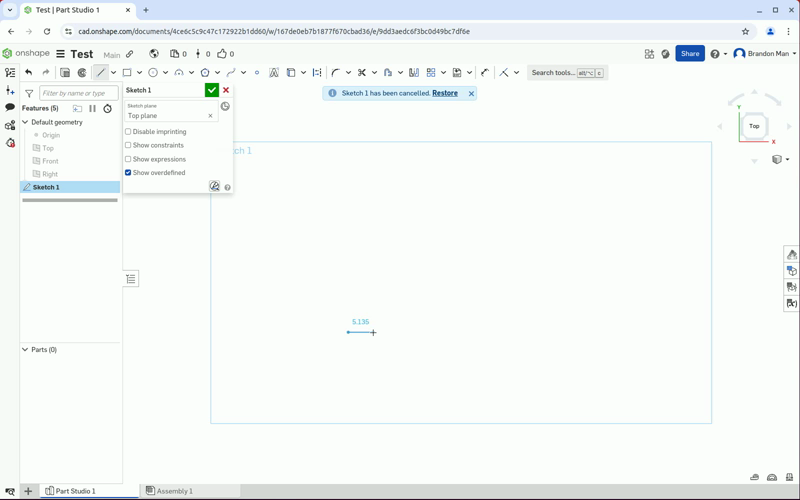
click(373, 332)
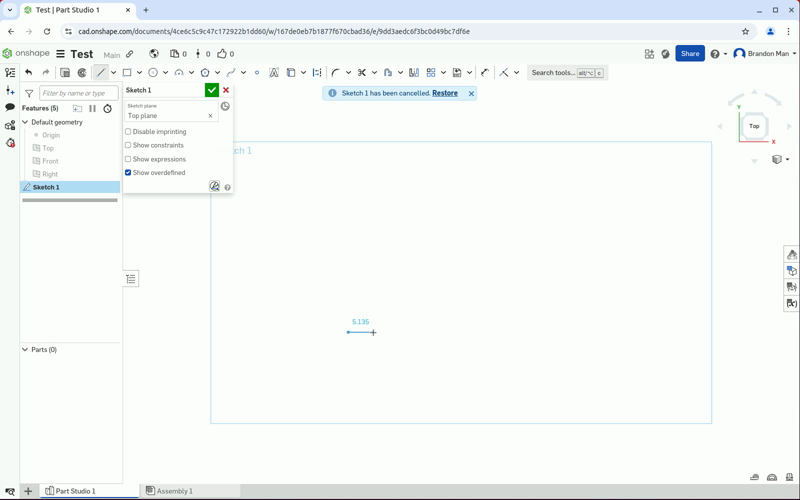
key_up(shift)
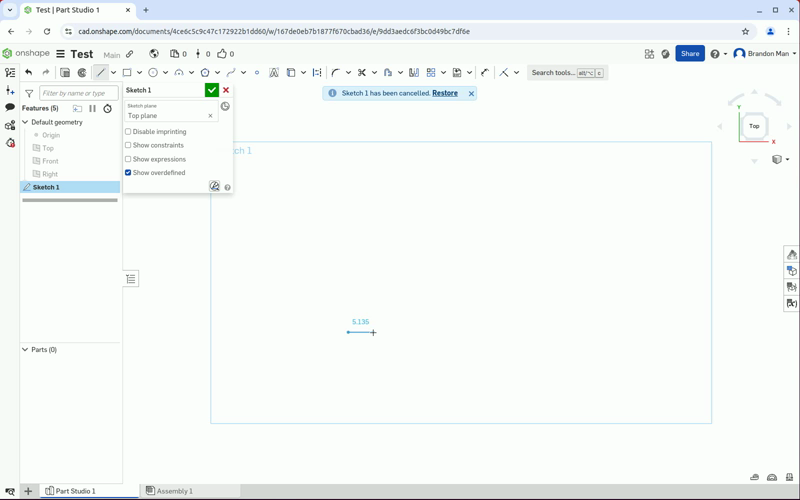
key_down(shift)
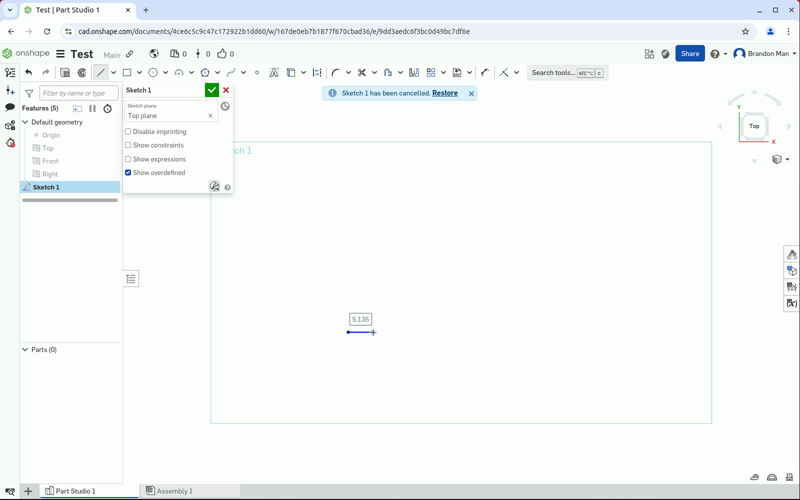
mouse_move(403, 332)
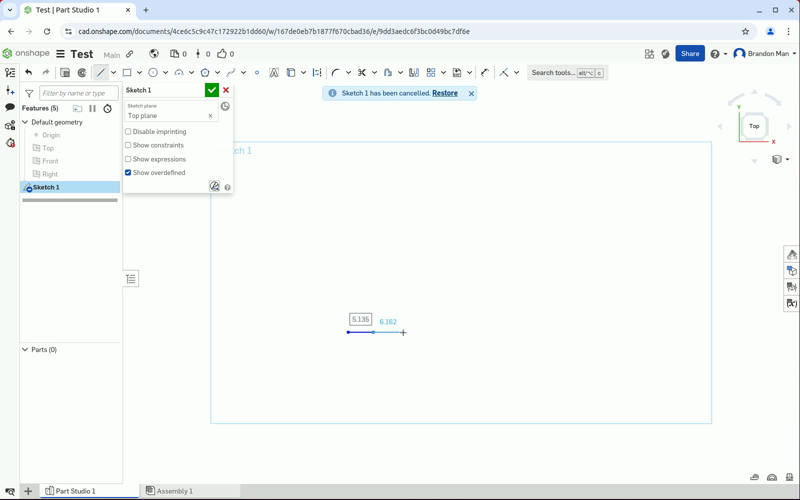
mouse_move(373, 282)
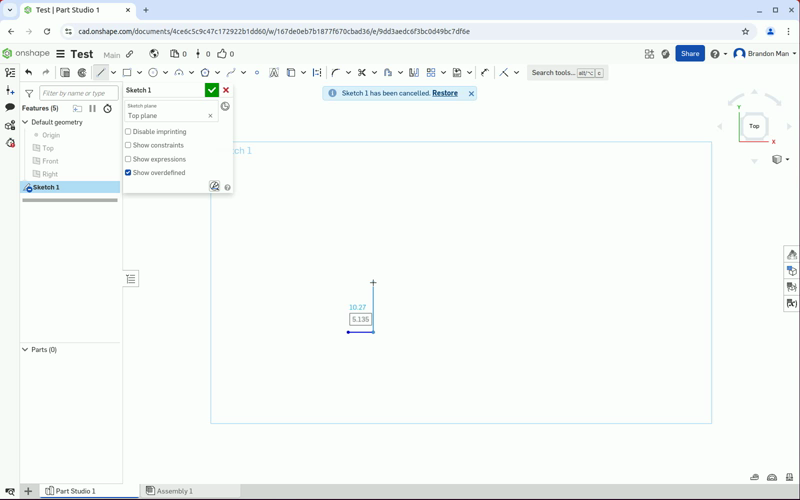
click(373, 282)
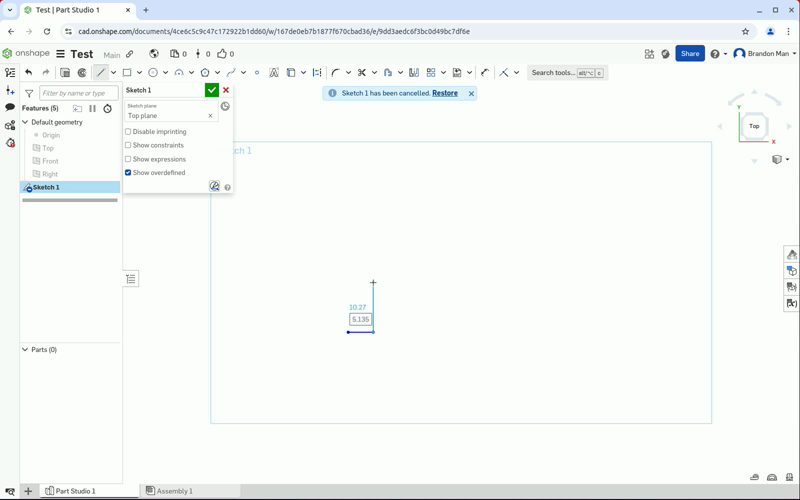
key_up(shift)
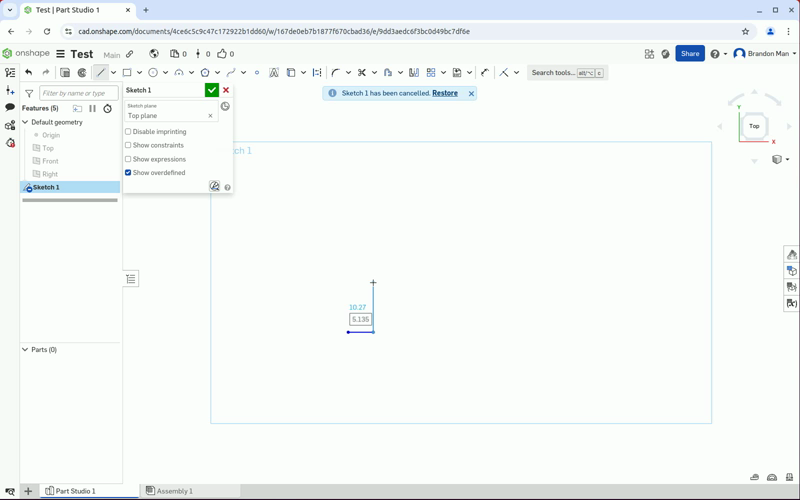
key_down(shift)
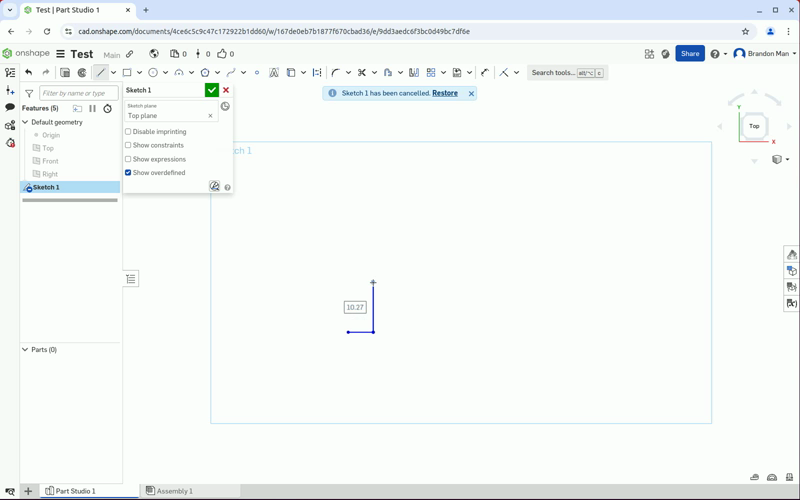
mouse_move(447, 282)
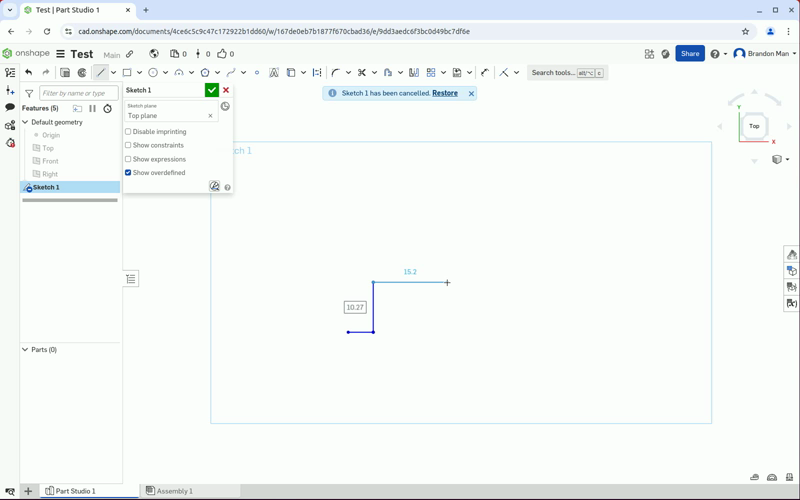
click(447, 282)
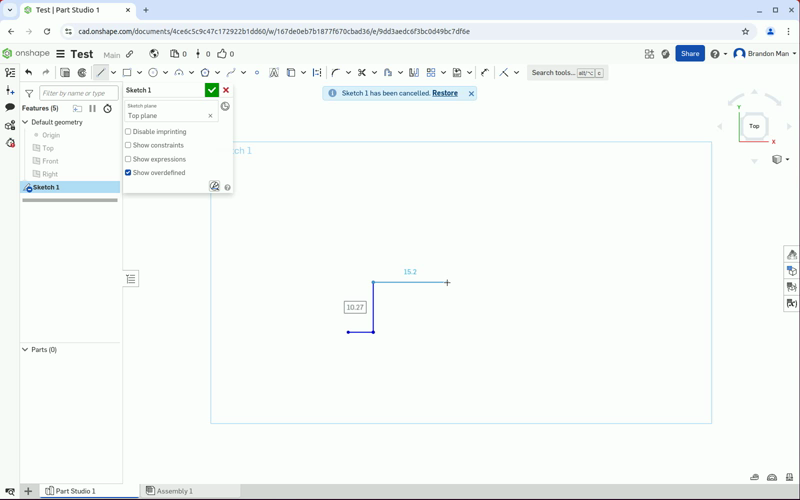
key_up(shift)
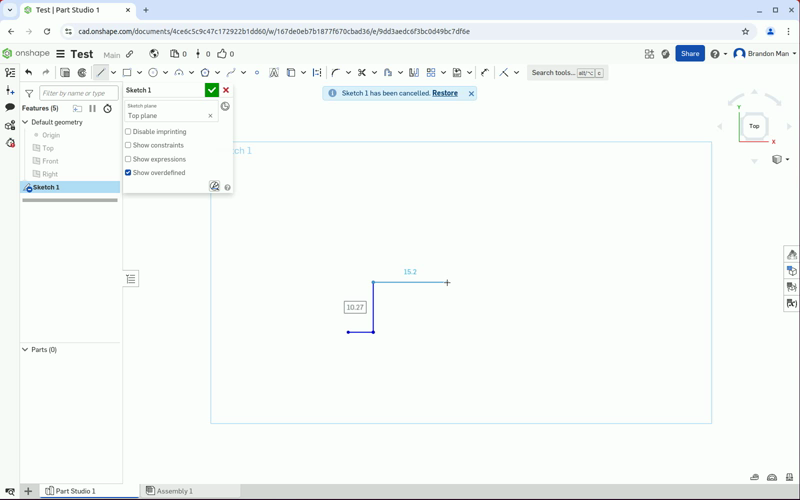
key_down(shift)
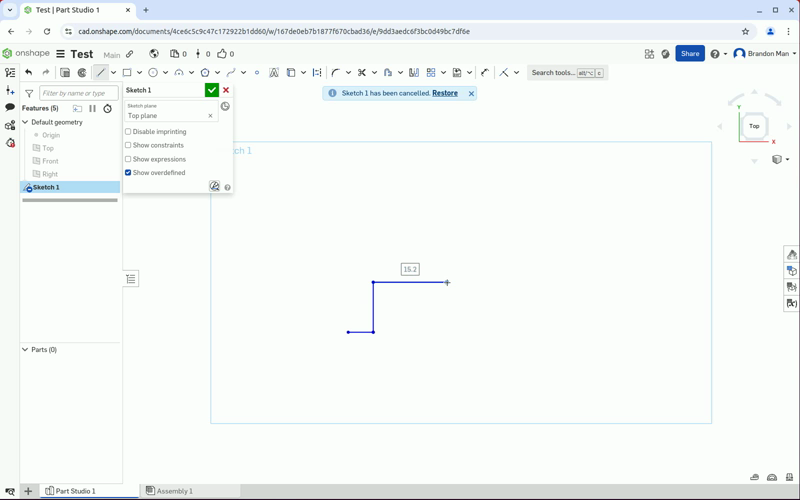
mouse_move(477, 282)
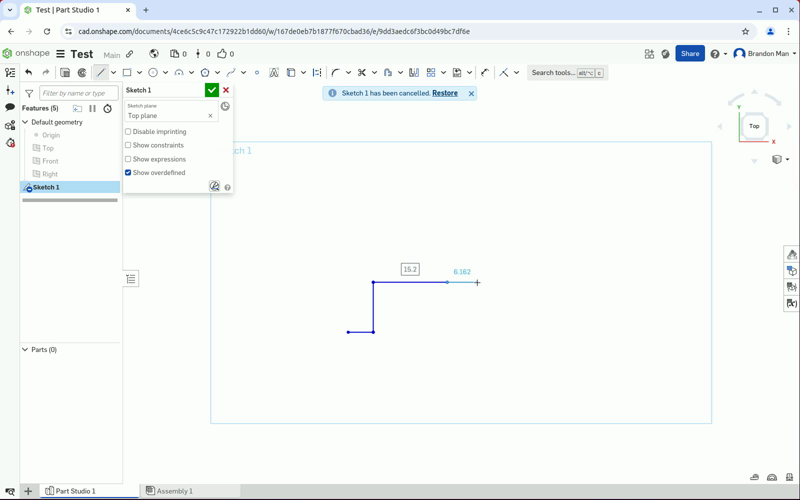
mouse_move(447, 258)
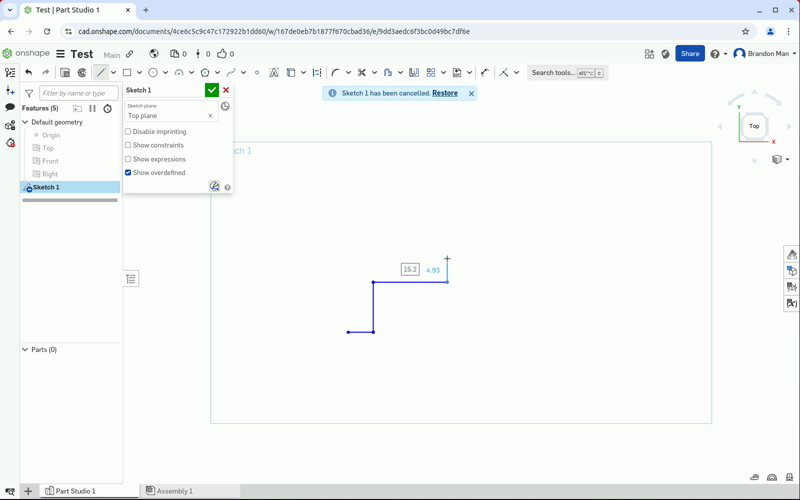
click(447, 258)
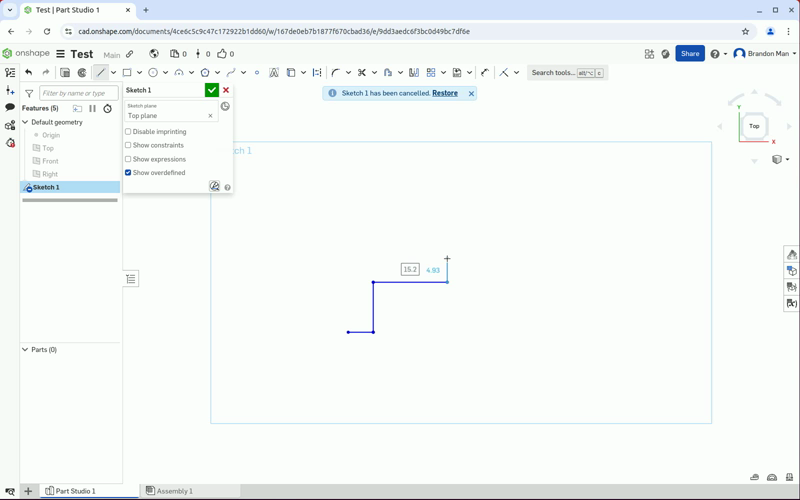
key_up(shift)
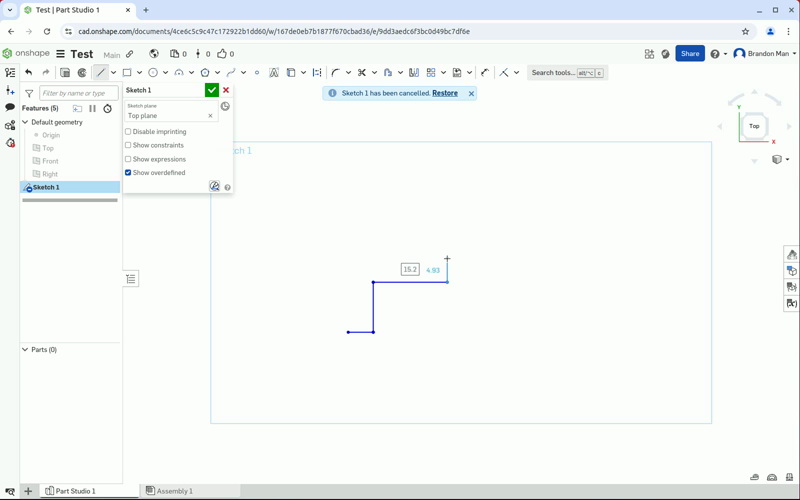
key_down(shift)
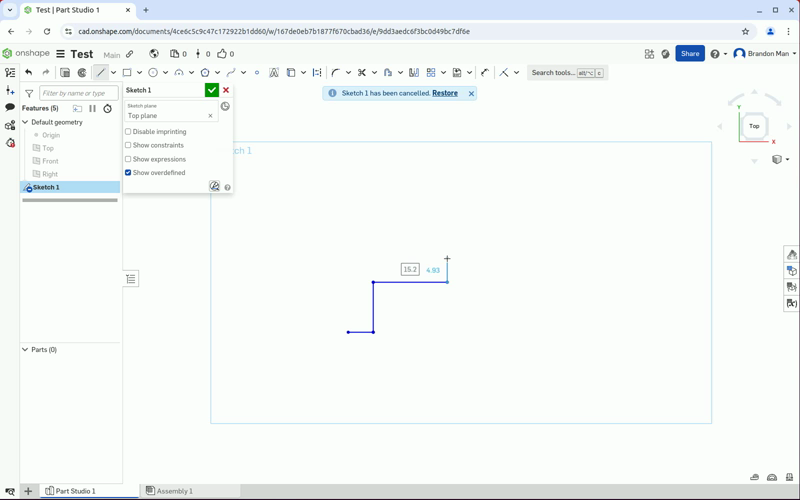
mouse_move(348, 258)
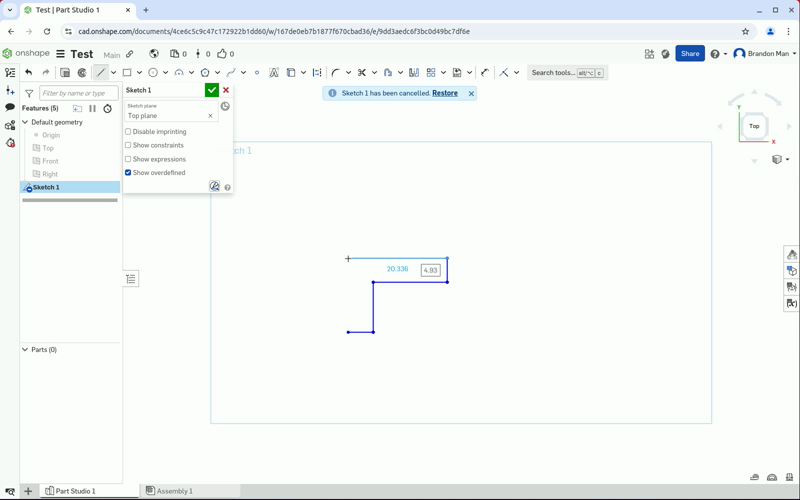
click(348, 258)
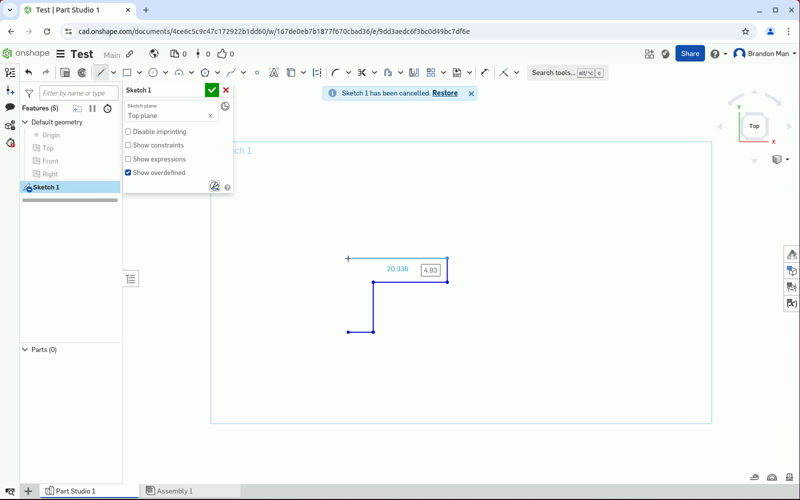
key_up(shift)
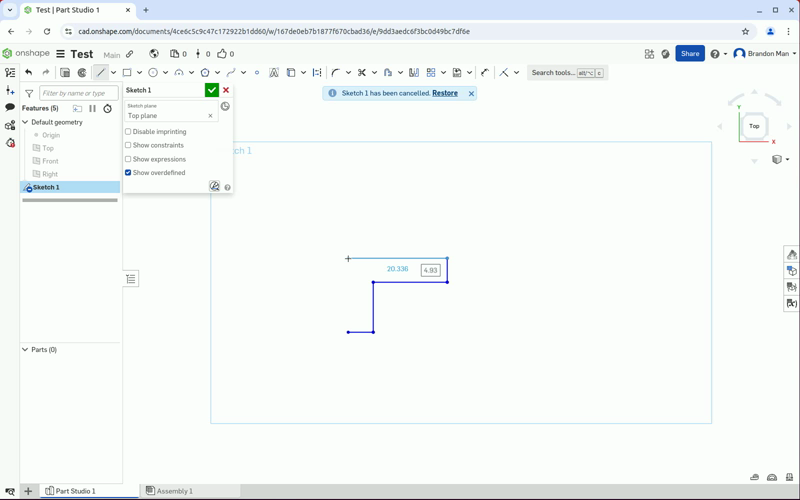
key_down(shift)
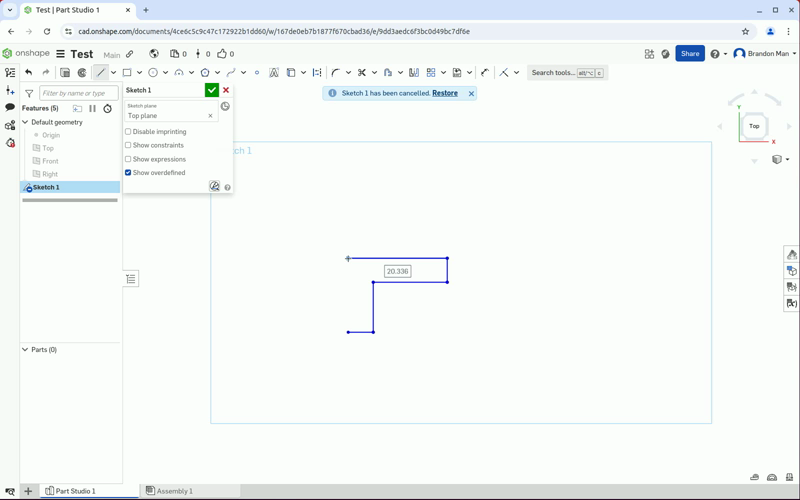
mouse_move(348, 332)
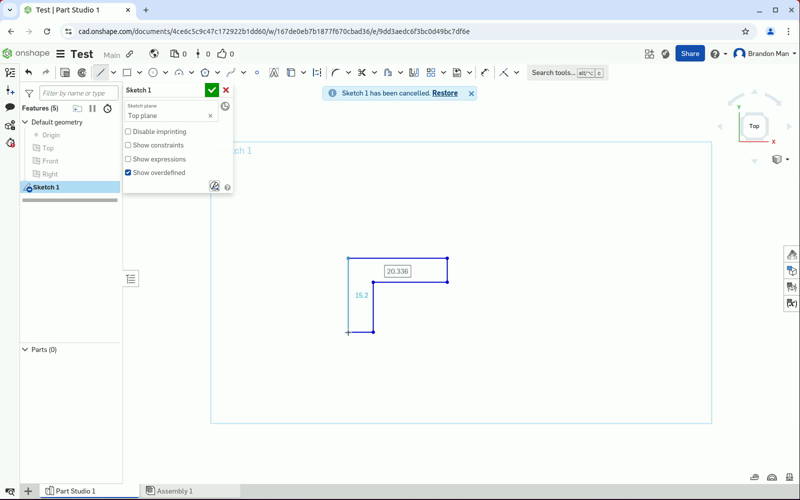
key_up(shift)
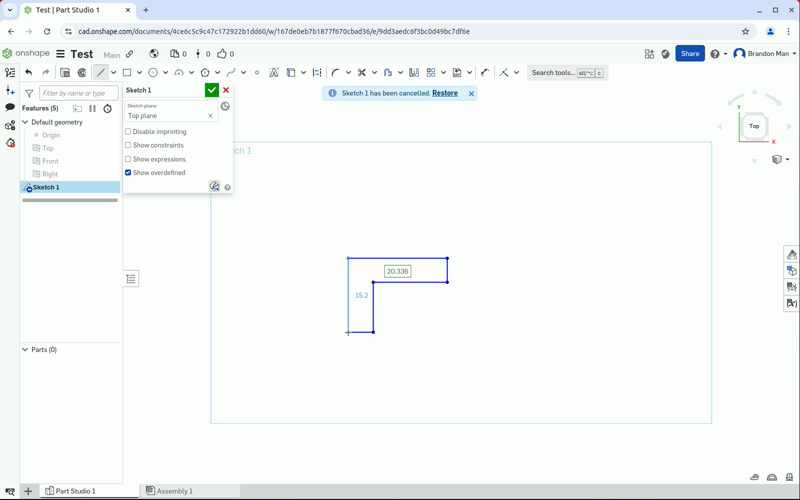
click(348, 332)
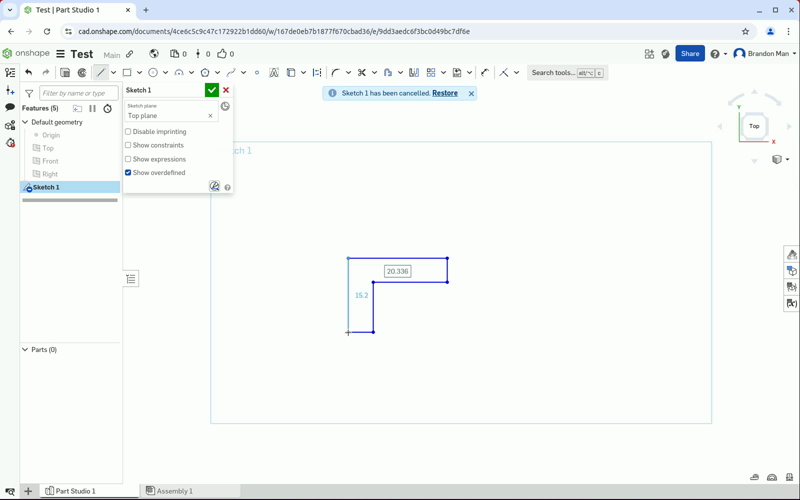
key(esc)
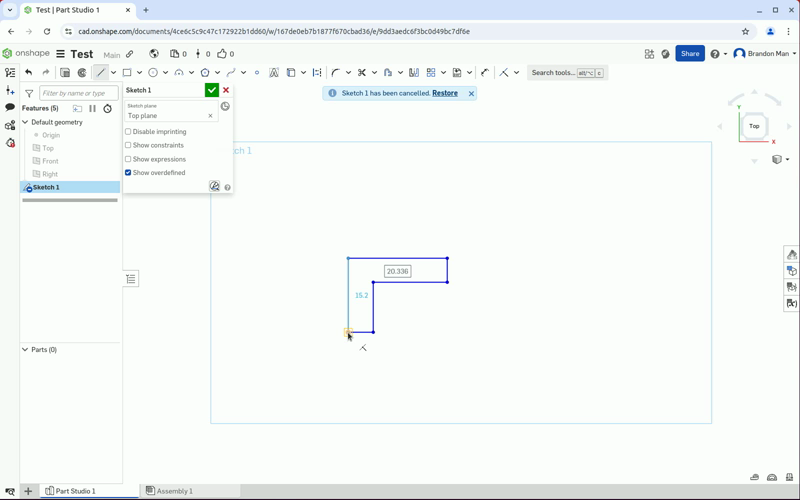
mouse_move(373, 279)
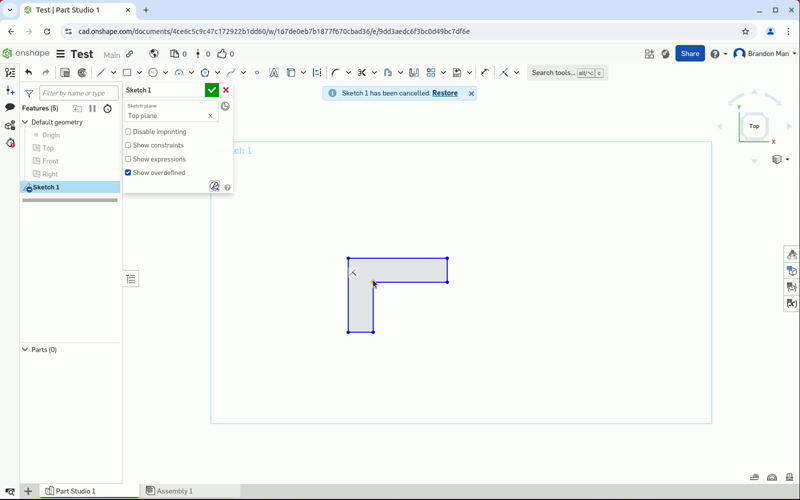
click(373, 279)
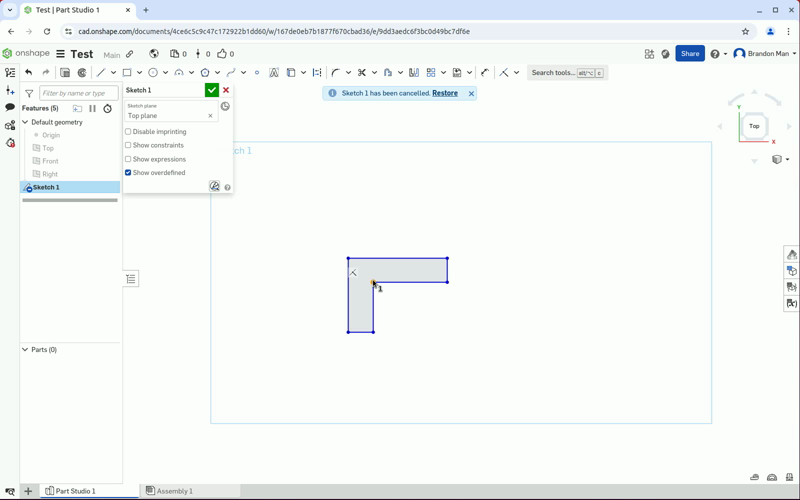
mouse_move(73, 352)
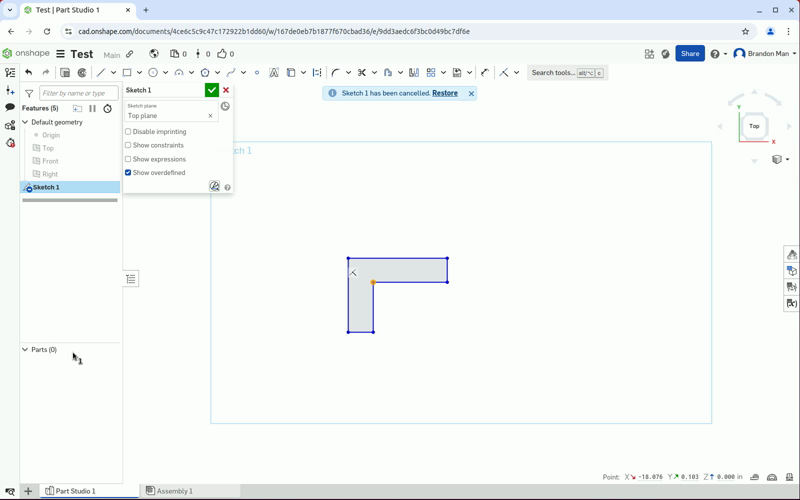
key(shift+y)
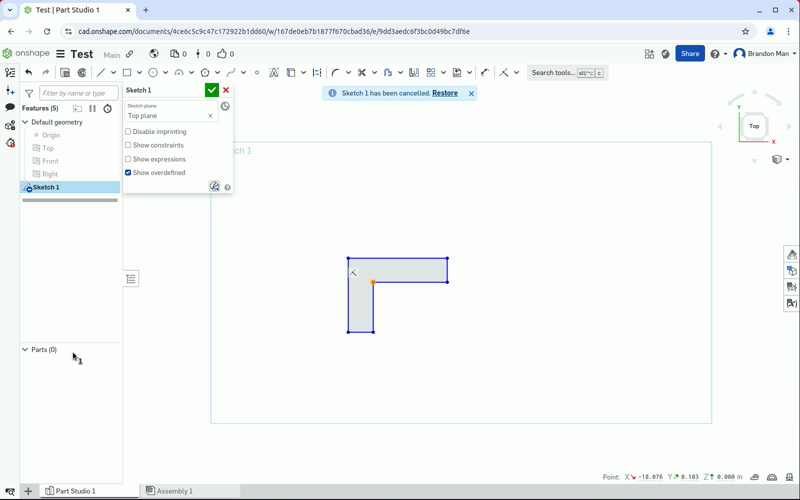
key(shift+e)
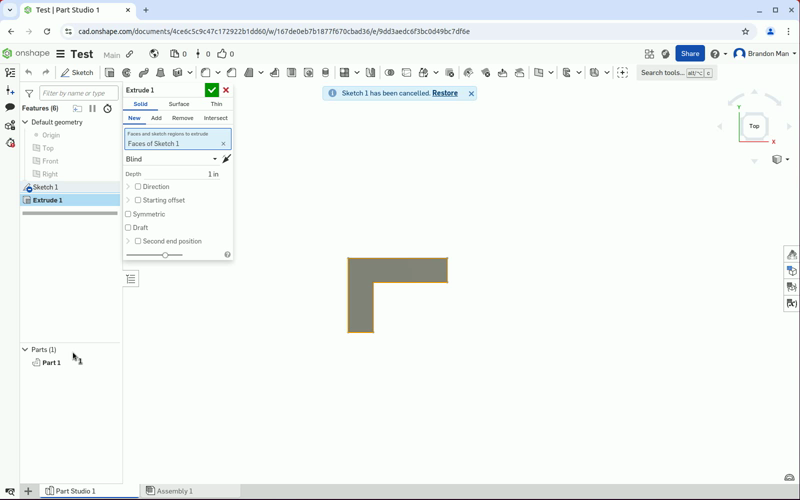
mouse_move(143, 106)
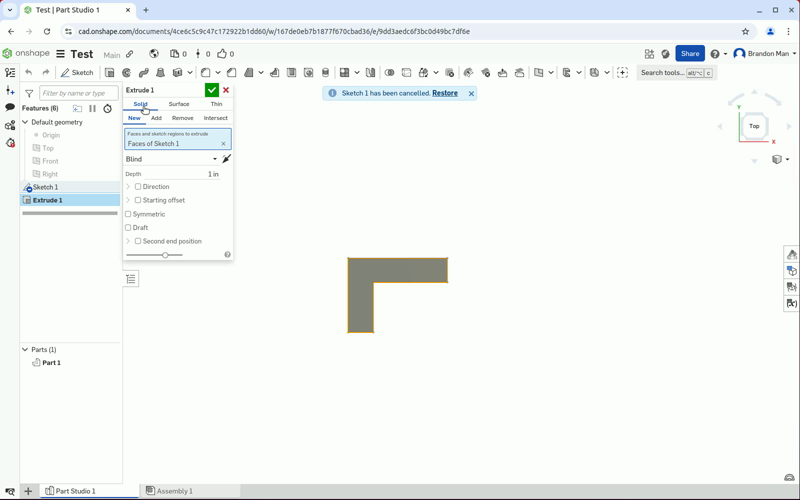
click(143, 106)
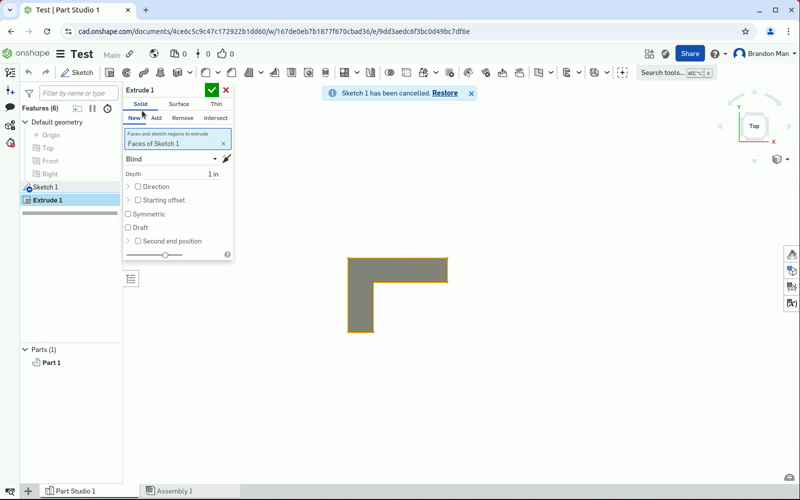
mouse_move(137, 120)
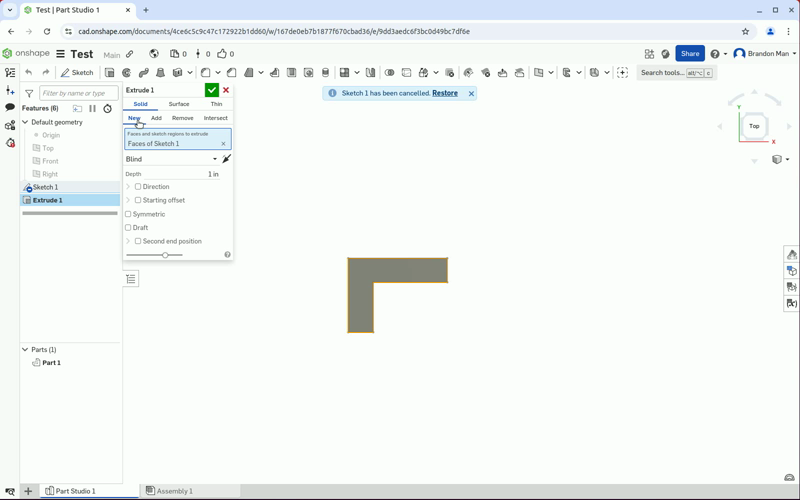
click(137, 120)
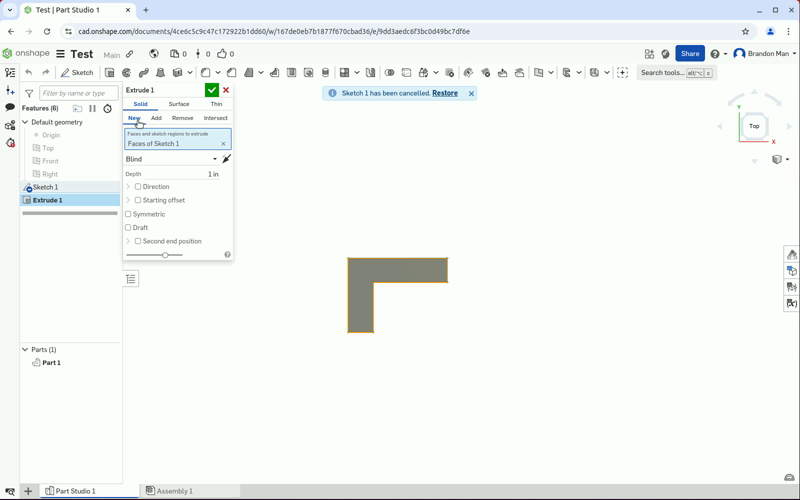
key(tab, 4)
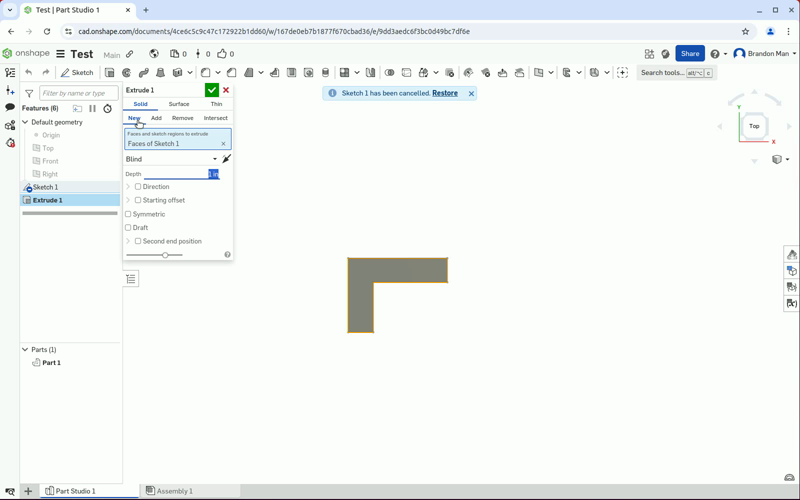
text(10.11)
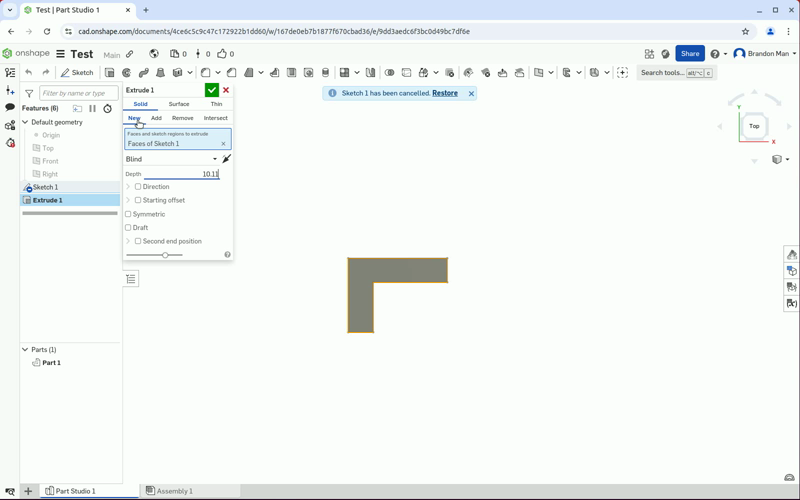
key(enter)
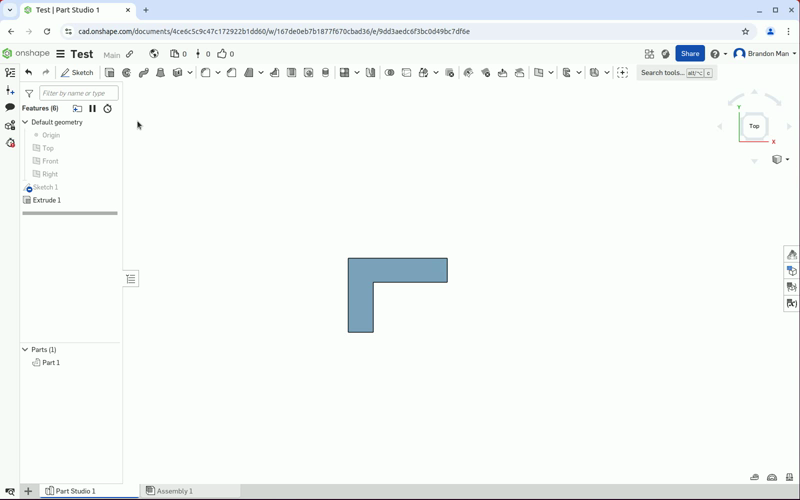
key(shift+h)
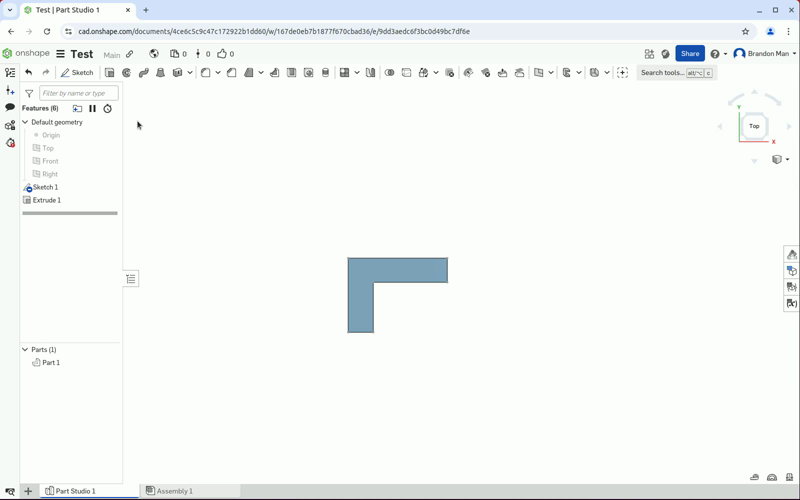
key(shift+h)
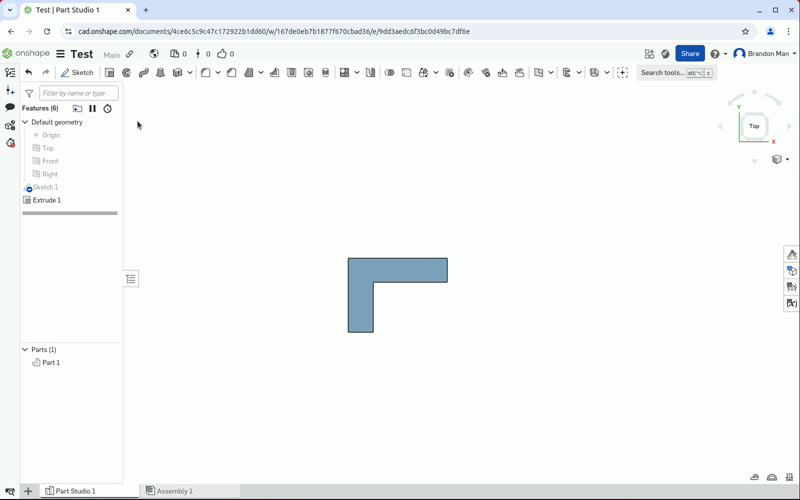
mouse_move(73, 189)
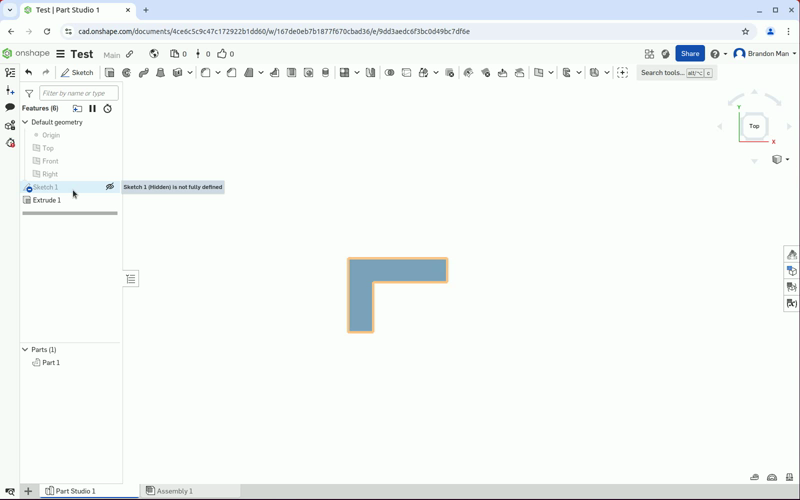
click(73, 189)
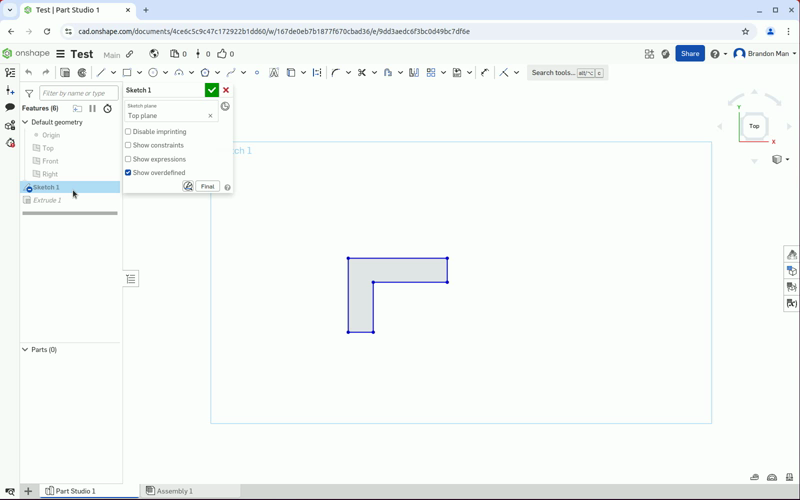
mouse_move(229, 92)
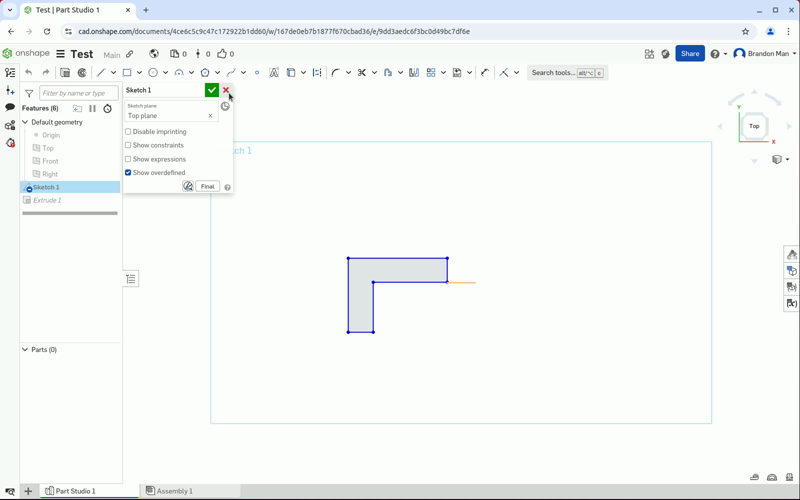
click(229, 92)
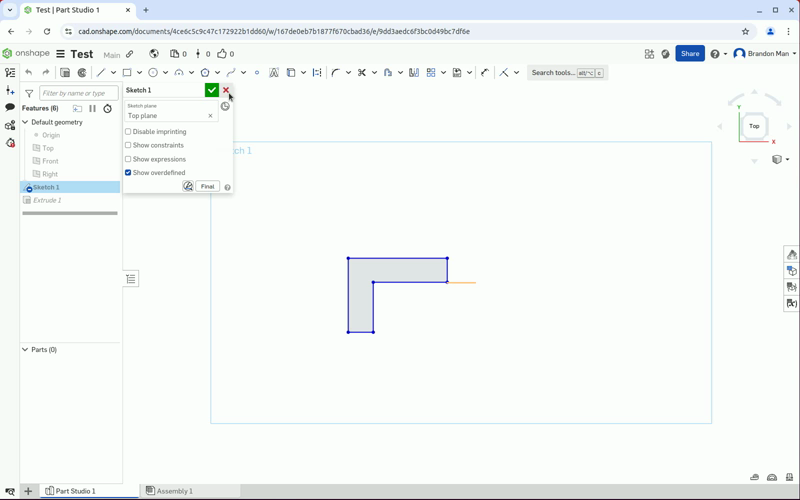
key(shift+s)
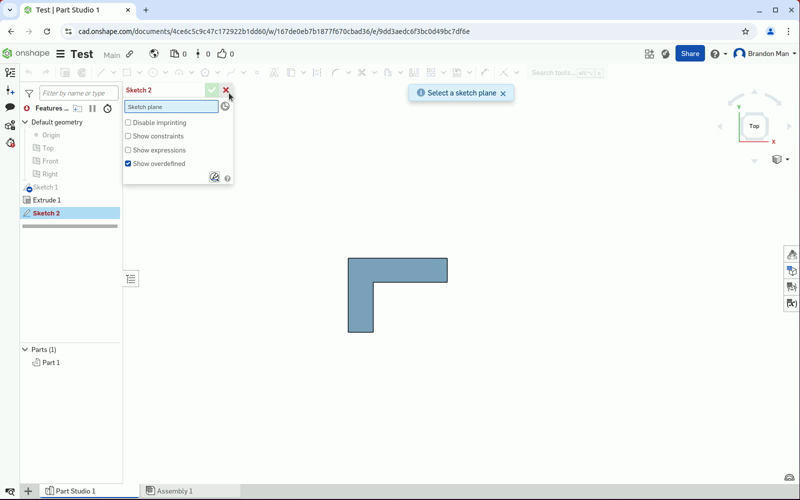
mouse_move(73, 150)
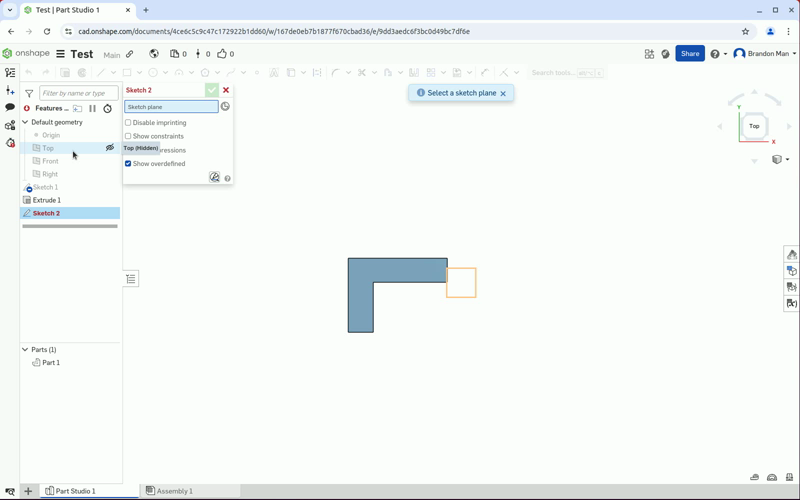
click(73, 150)
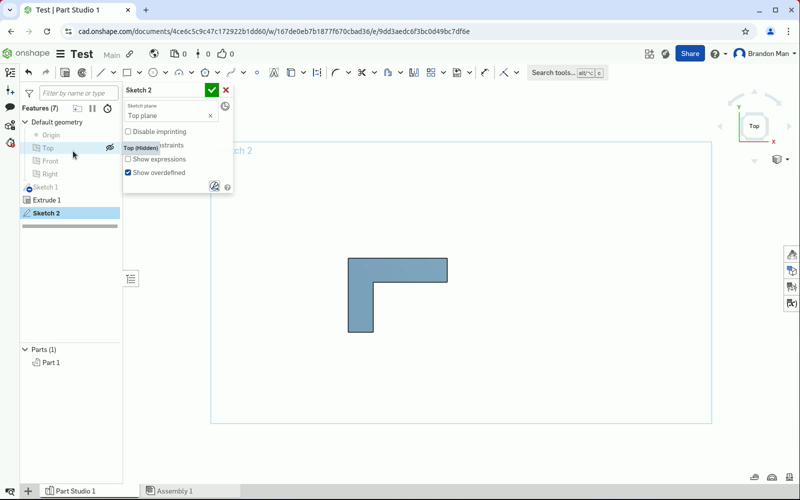
mouse_move(73, 352)
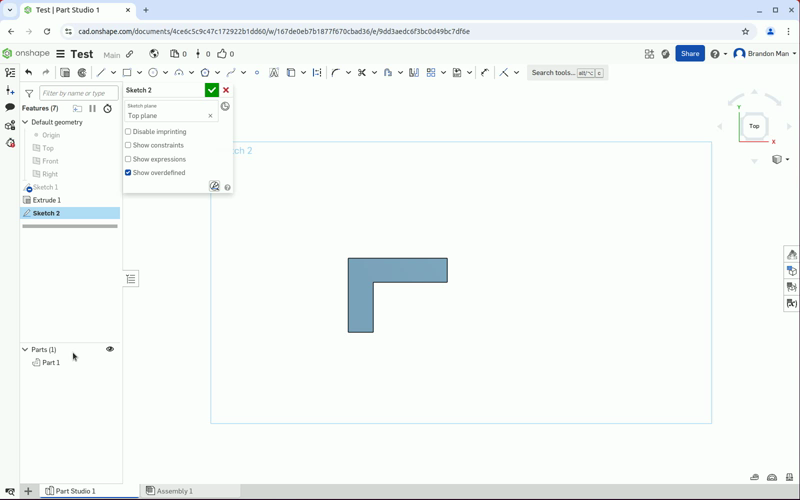
key(y)
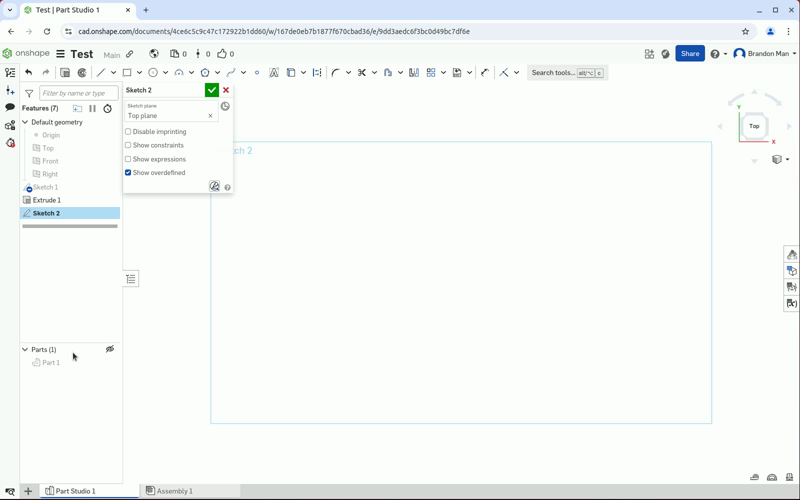
key(l)
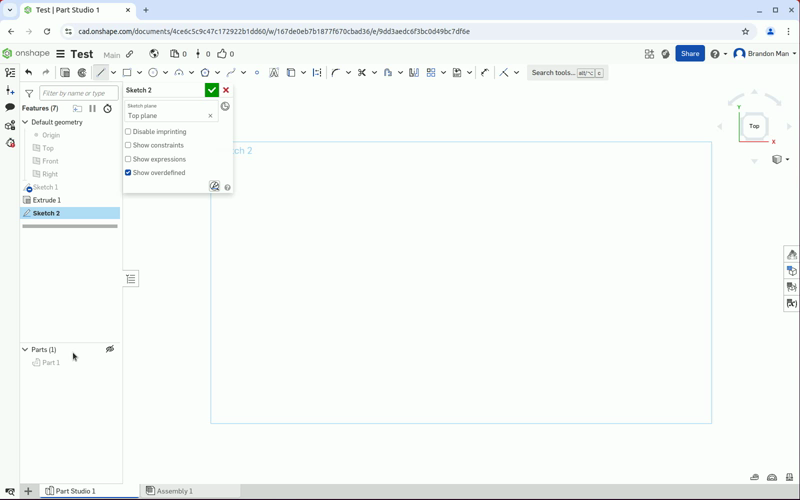
key_down(shift)
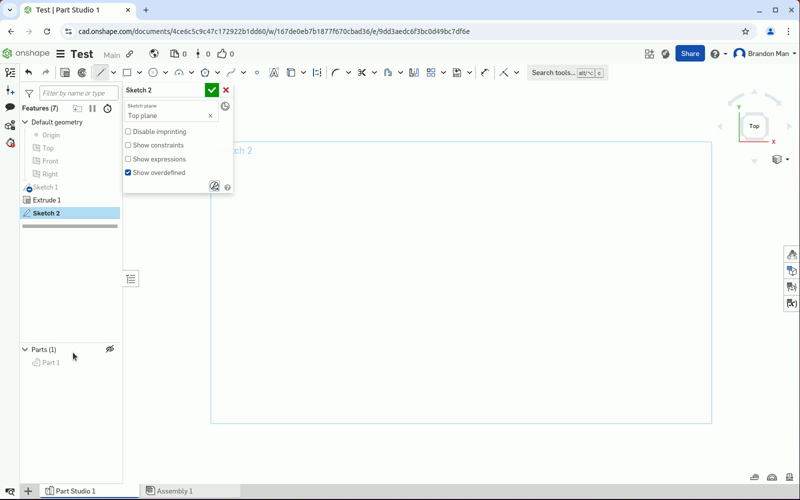
mouse_move(446, 281)
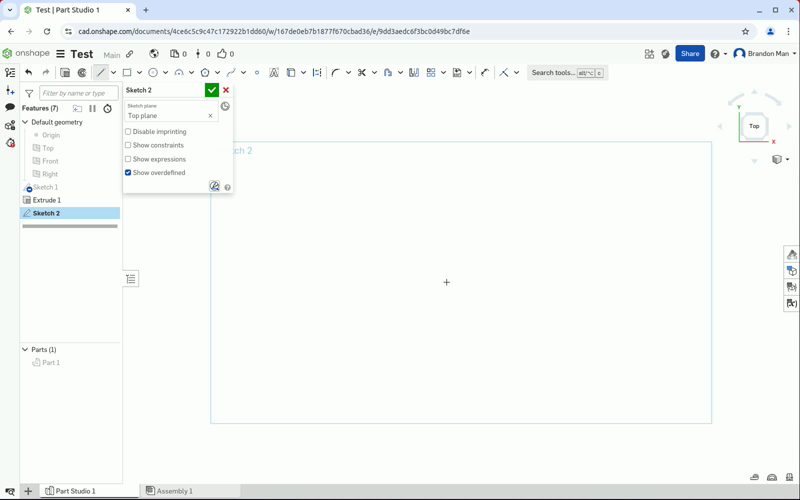
click(446, 281)
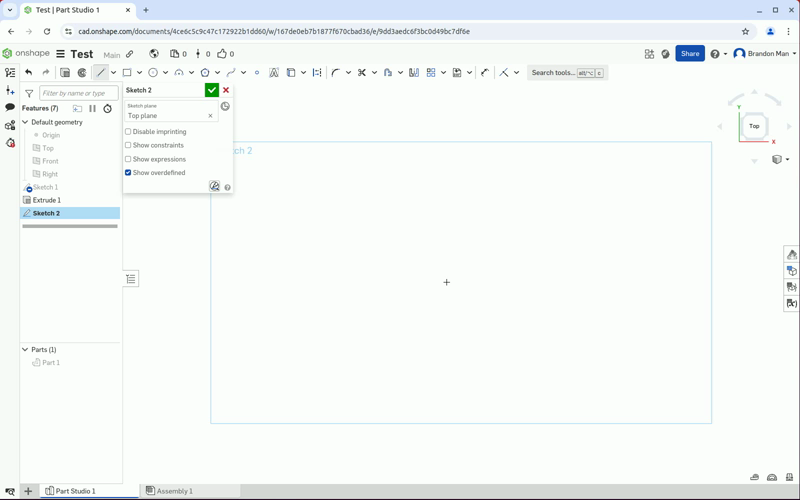
key_up(shift)
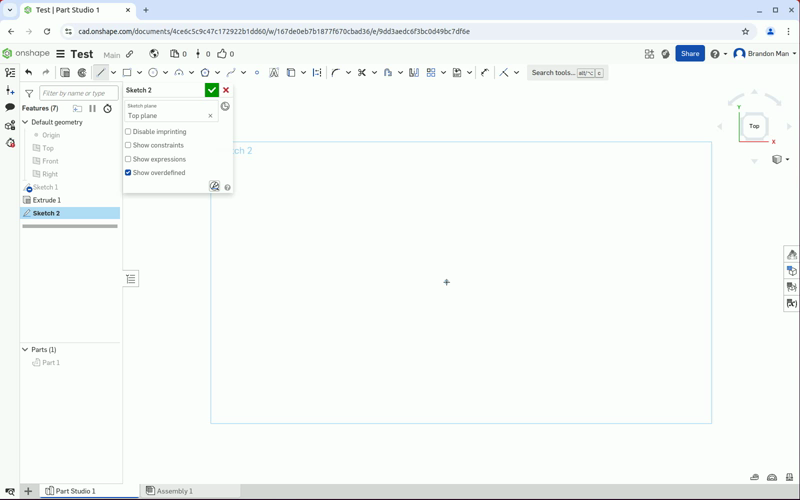
key_down(shift)
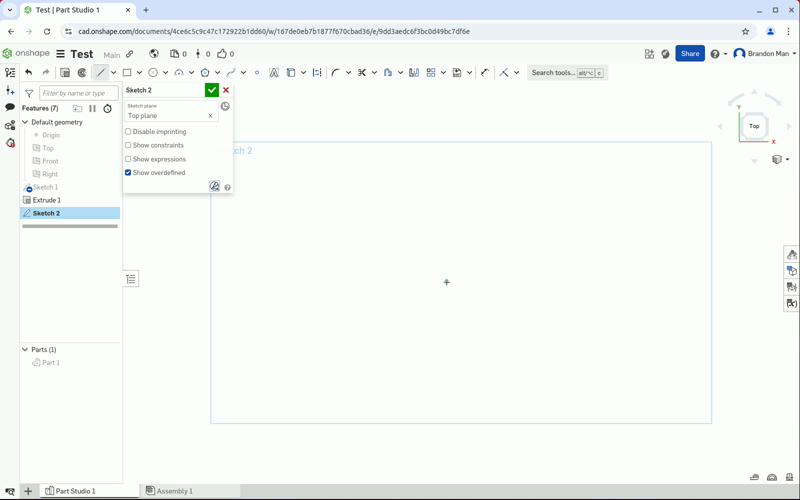
mouse_move(476, 281)
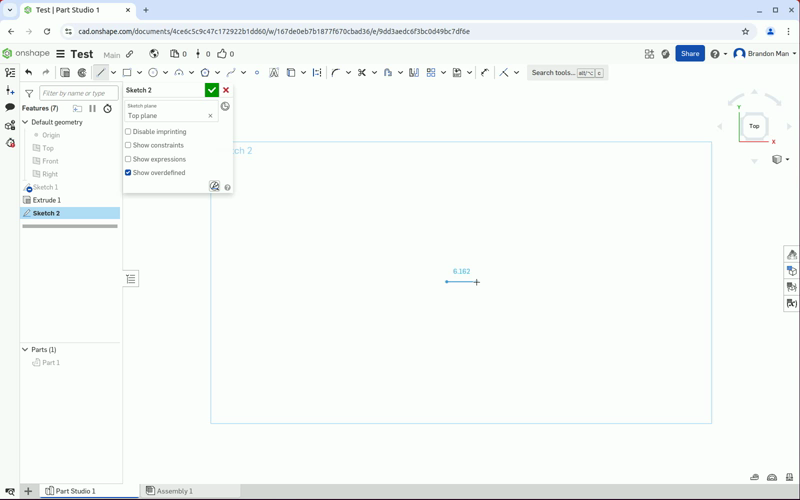
mouse_move(496, 281)
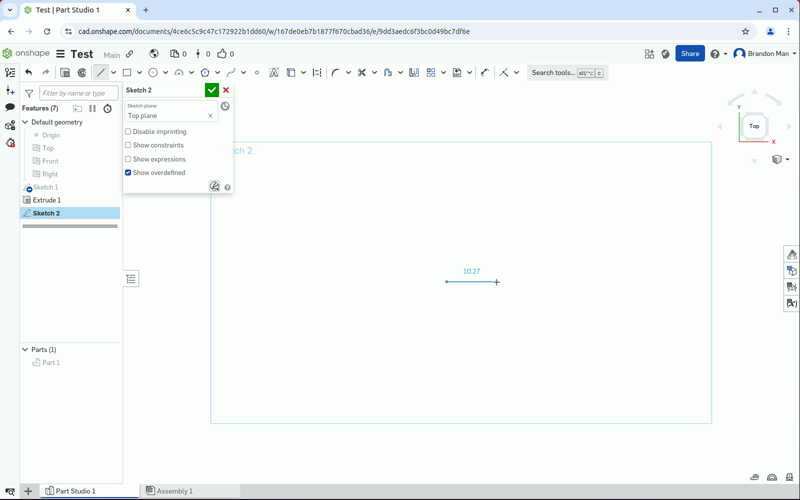
click(496, 281)
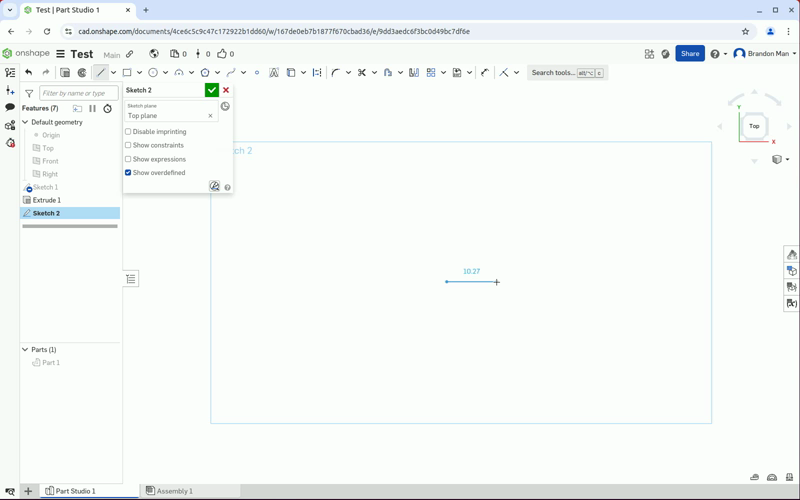
key_up(shift)
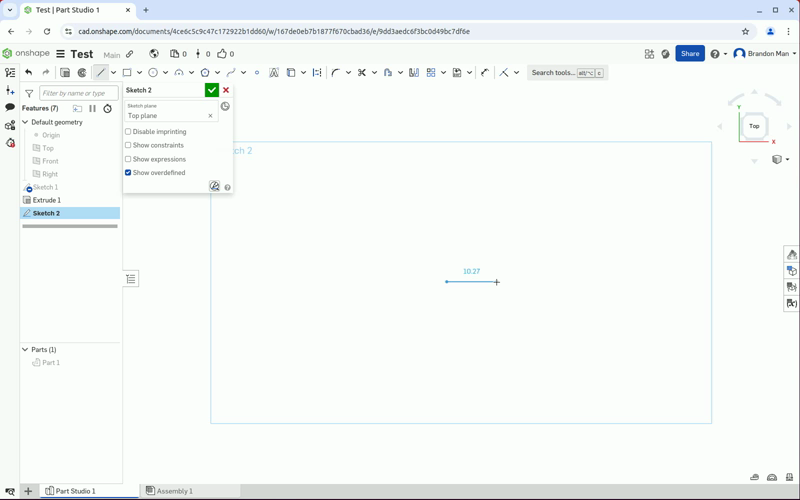
key_down(shift)
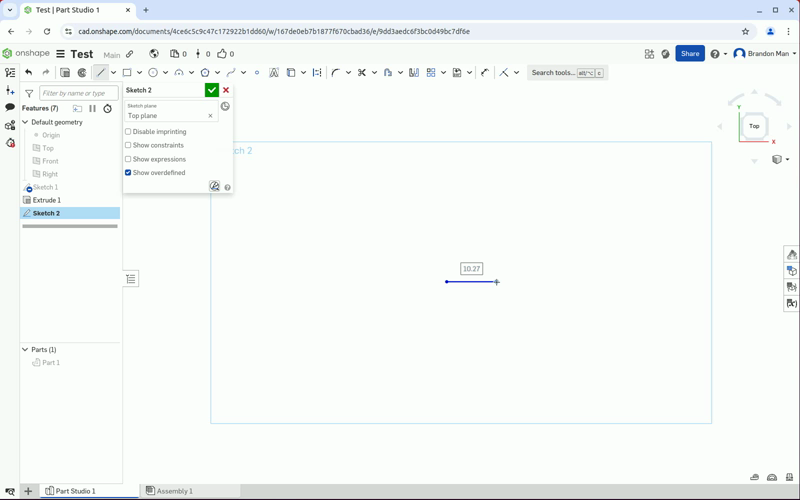
mouse_move(526, 281)
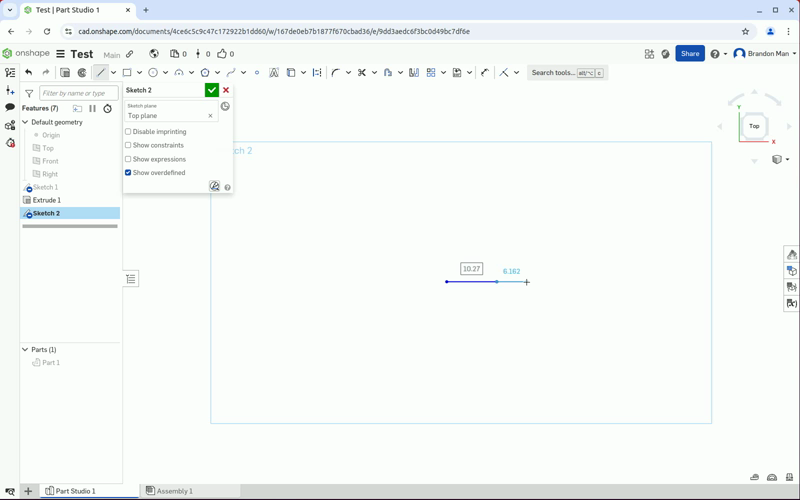
mouse_move(496, 256)
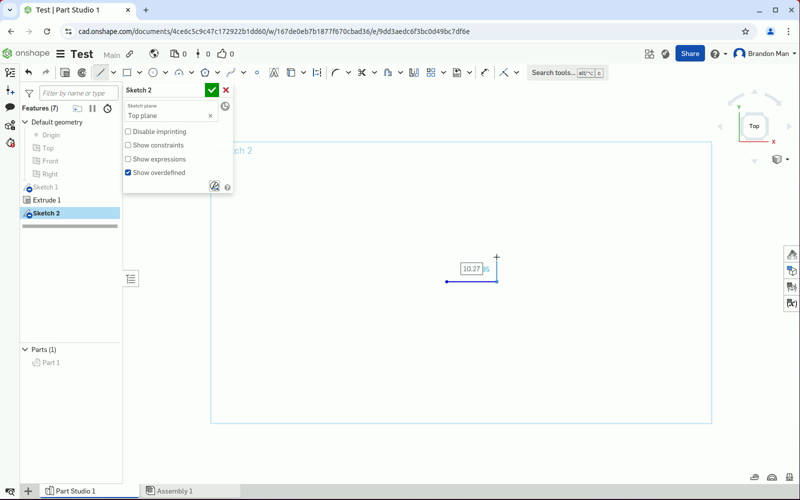
click(496, 256)
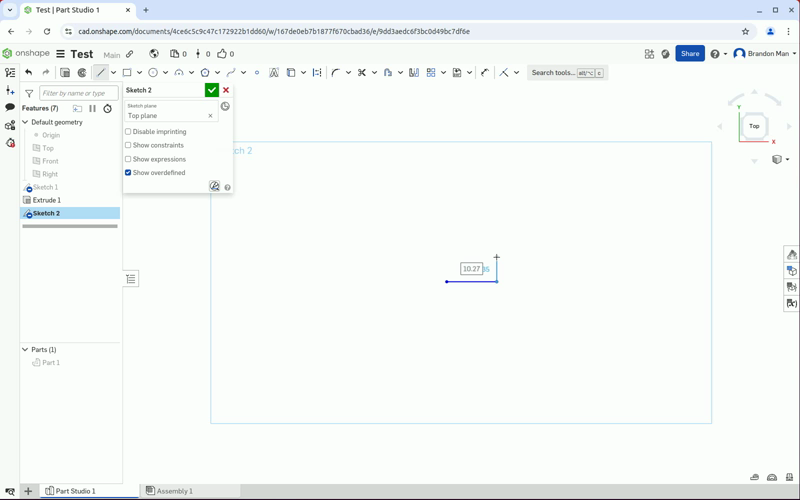
key_up(shift)
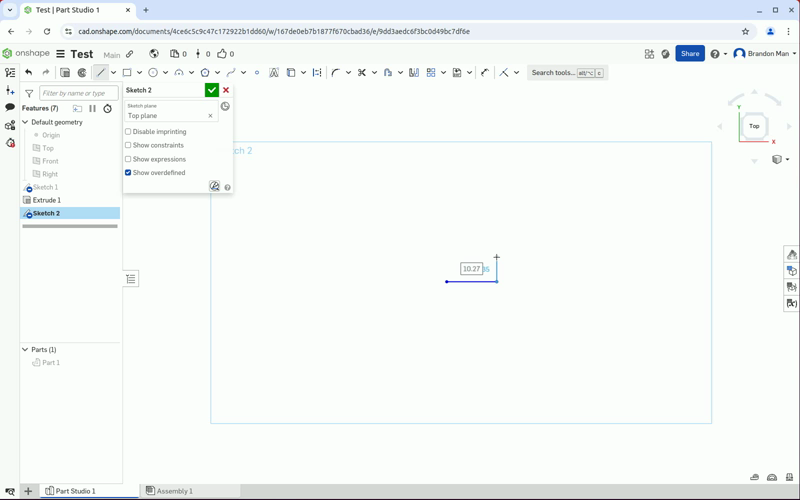
key_down(shift)
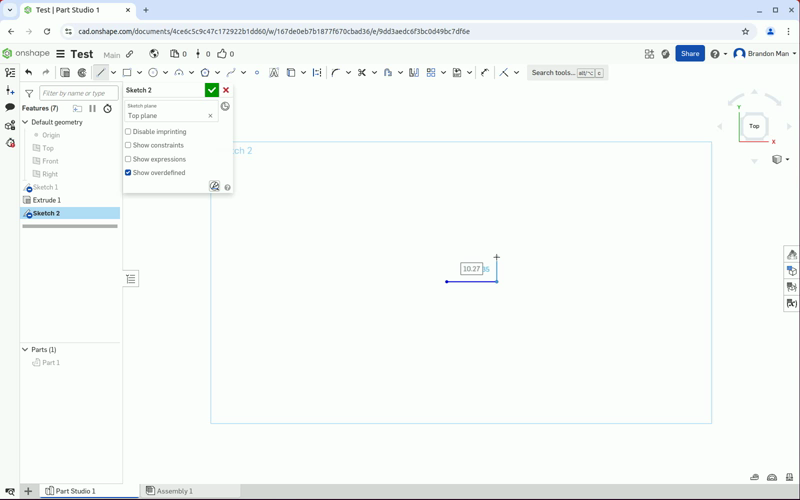
mouse_move(526, 256)
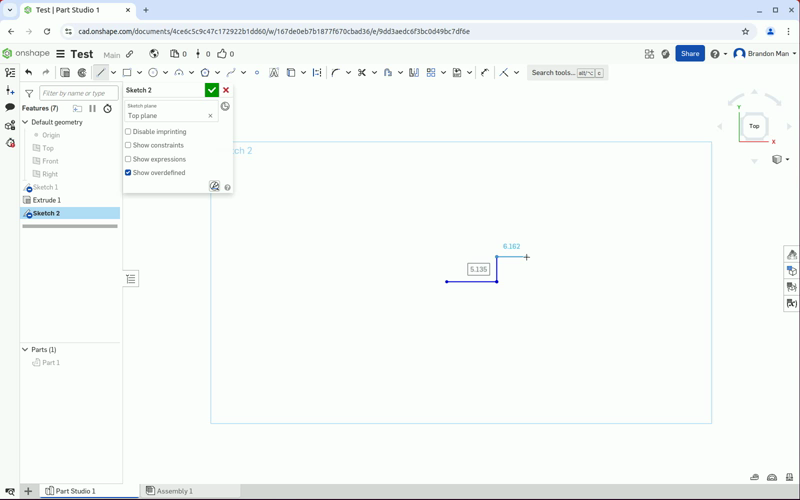
mouse_move(446, 256)
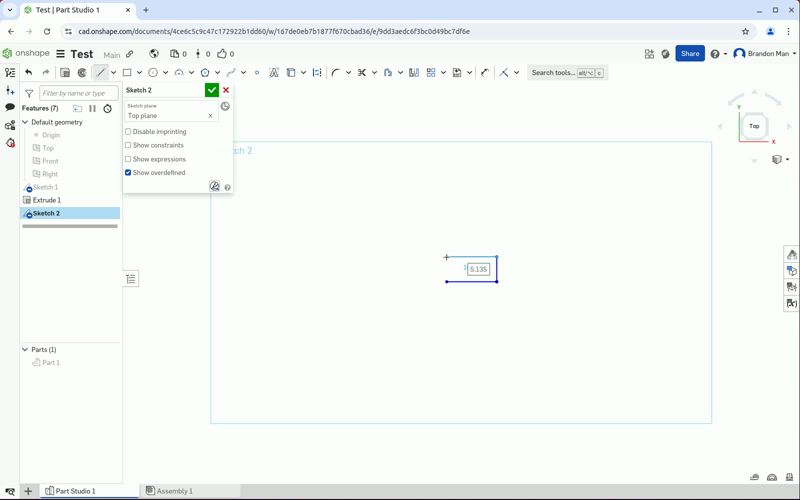
click(446, 256)
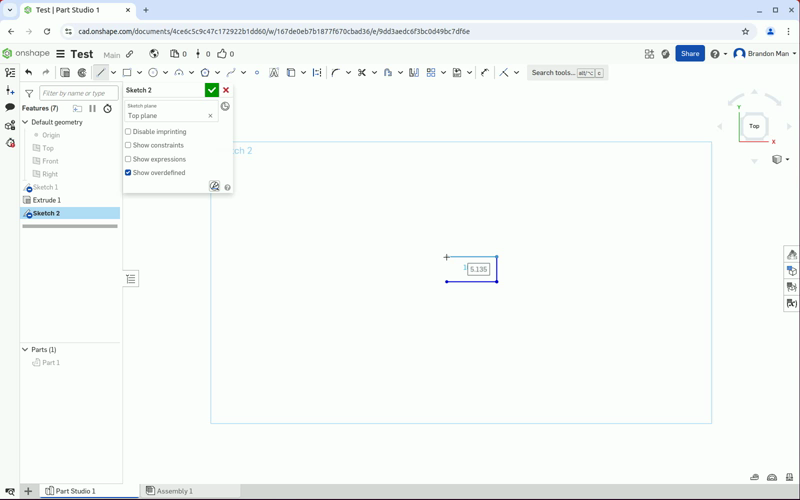
key_up(shift)
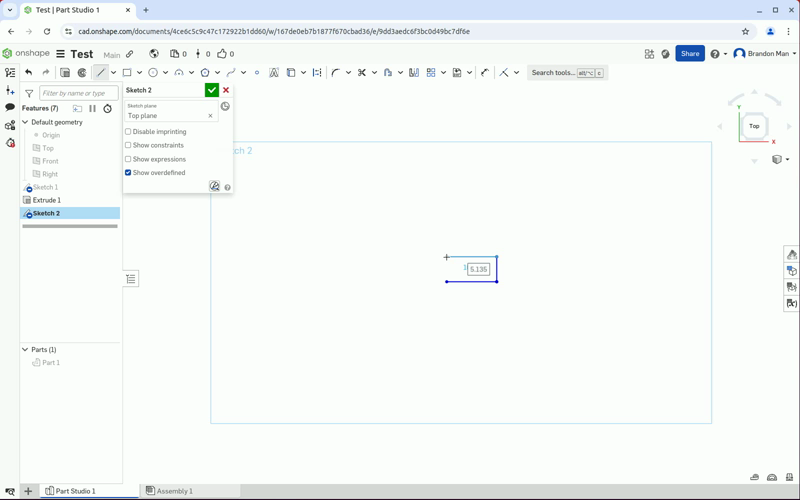
mouse_move(476, 256)
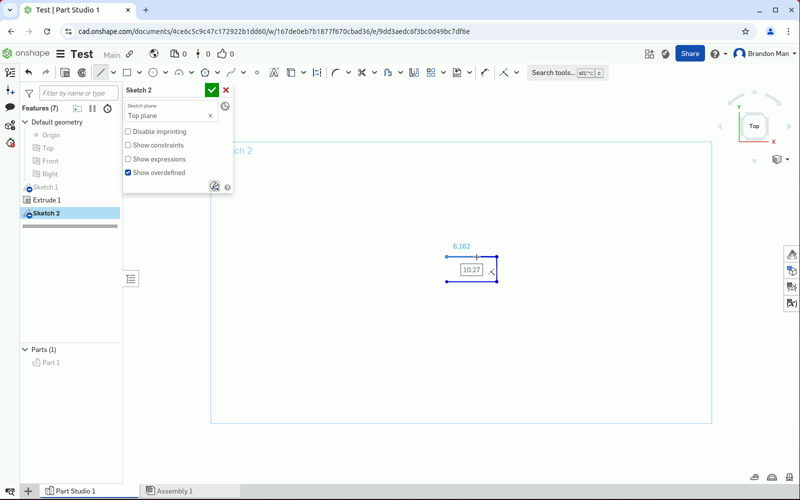
key_down(shift)
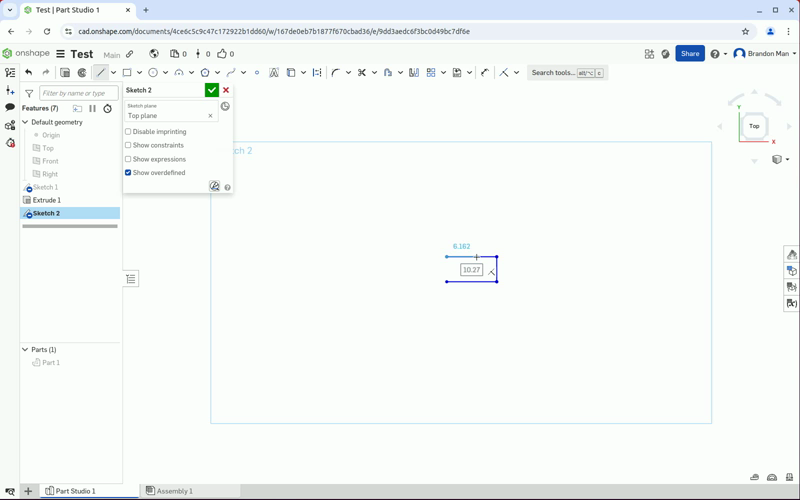
mouse_move(446, 281)
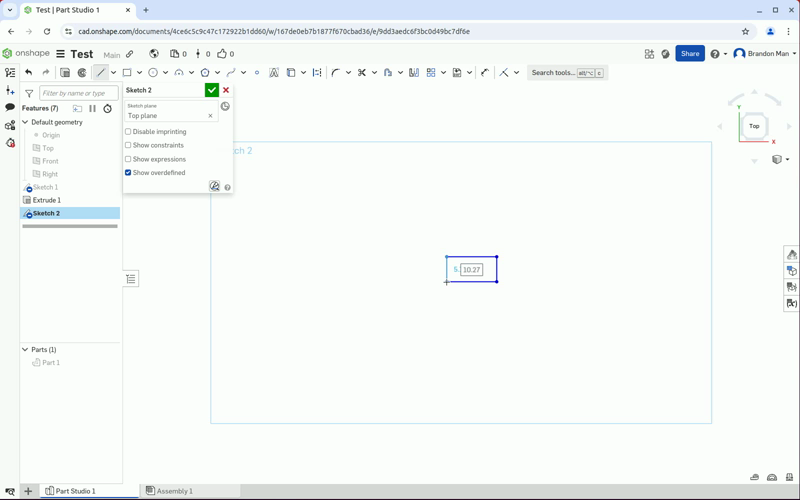
key_up(shift)
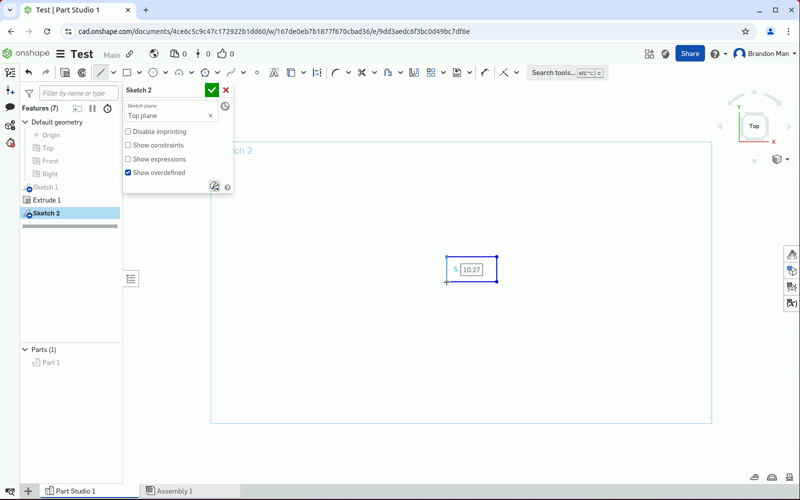
click(446, 281)
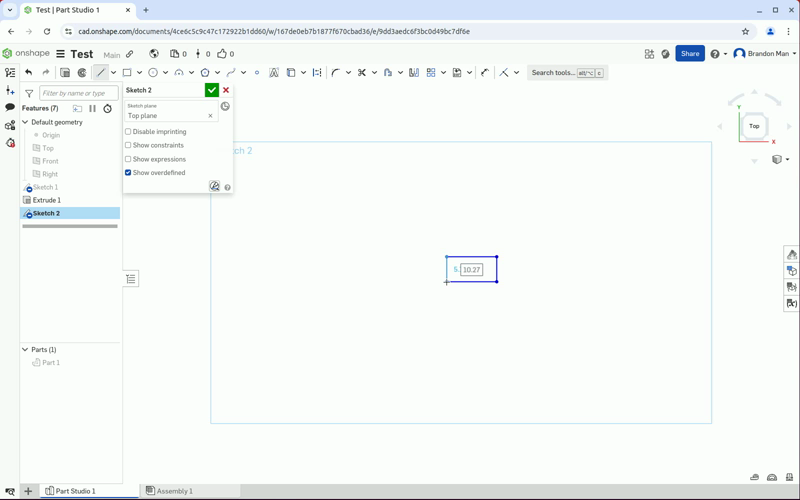
key(esc)
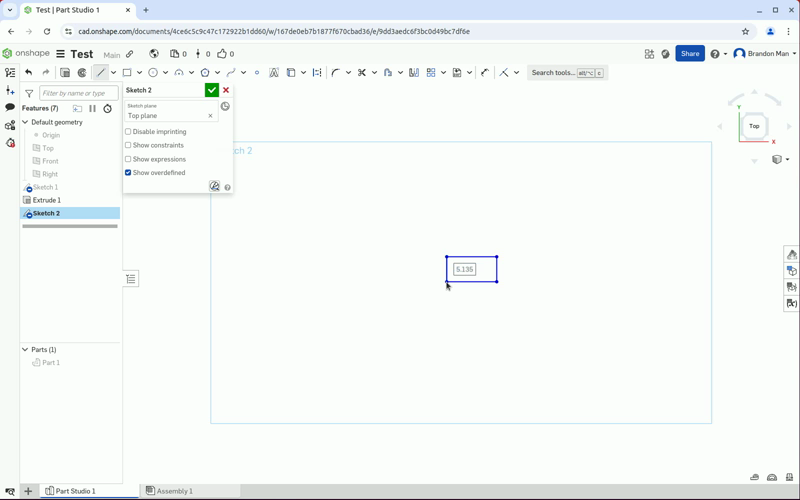
mouse_move(481, 269)
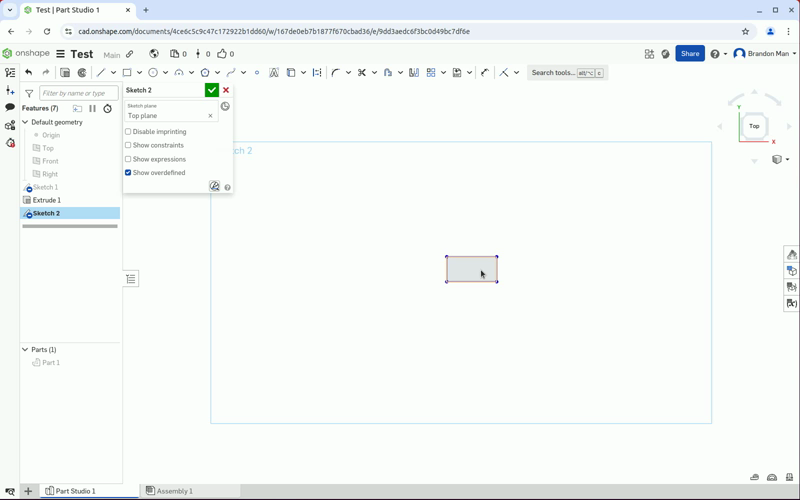
scroll(6)
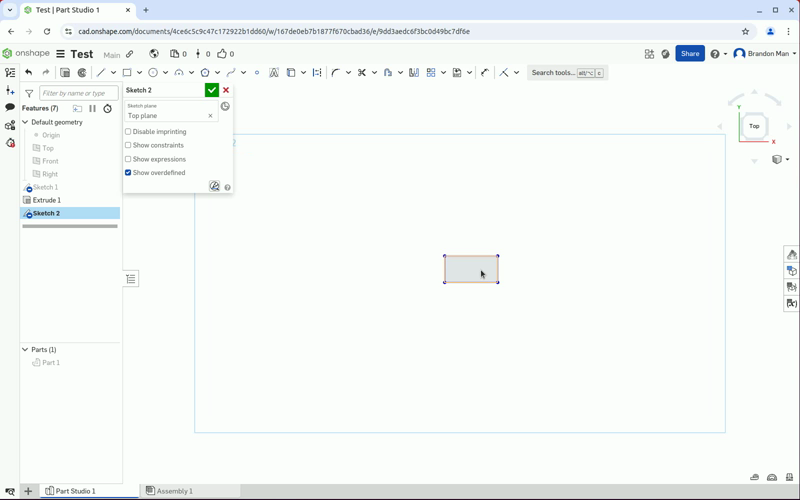
scroll(6)
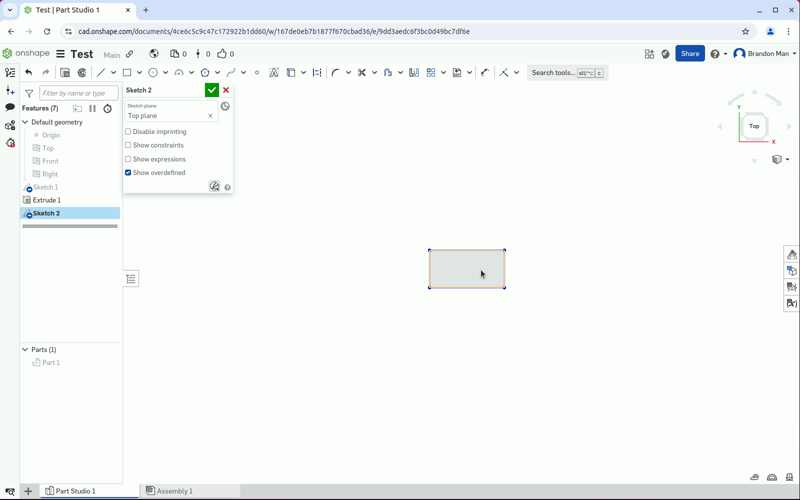
scroll(6)
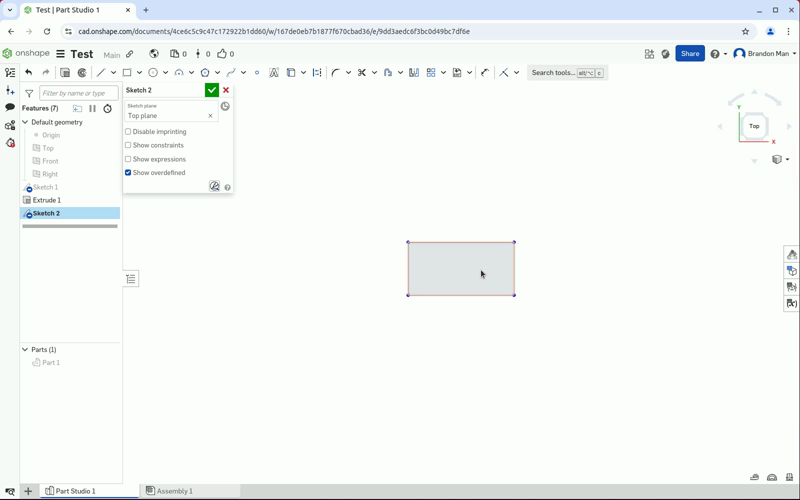
scroll(6)
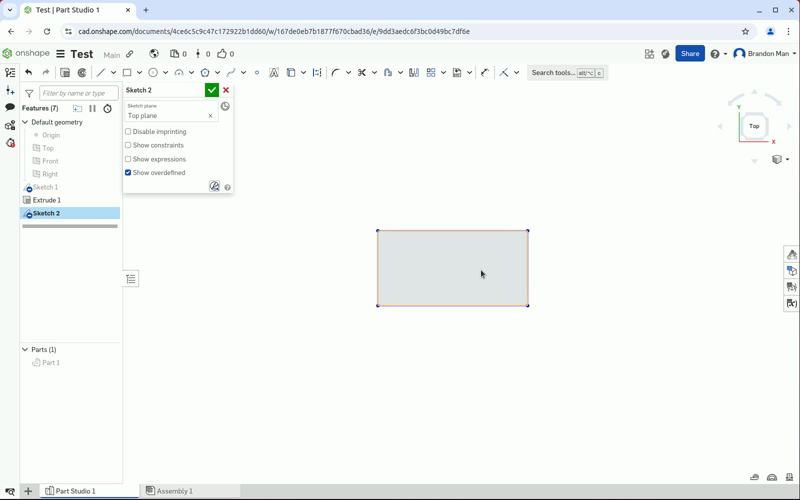
scroll(6)
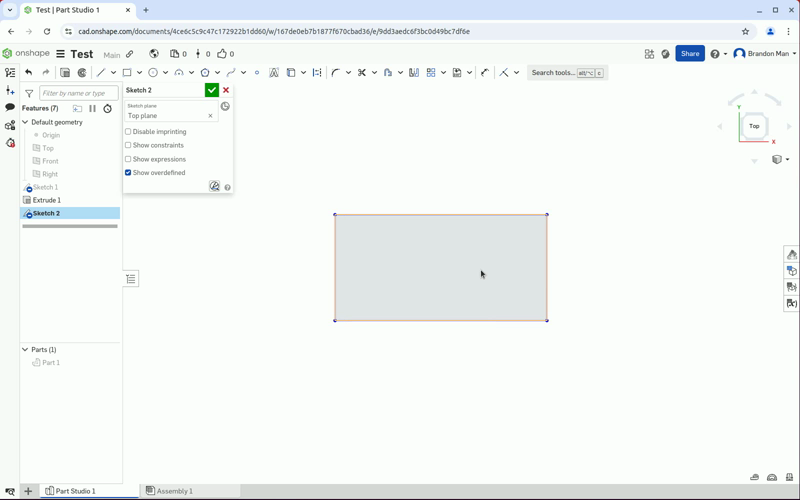
scroll(6)
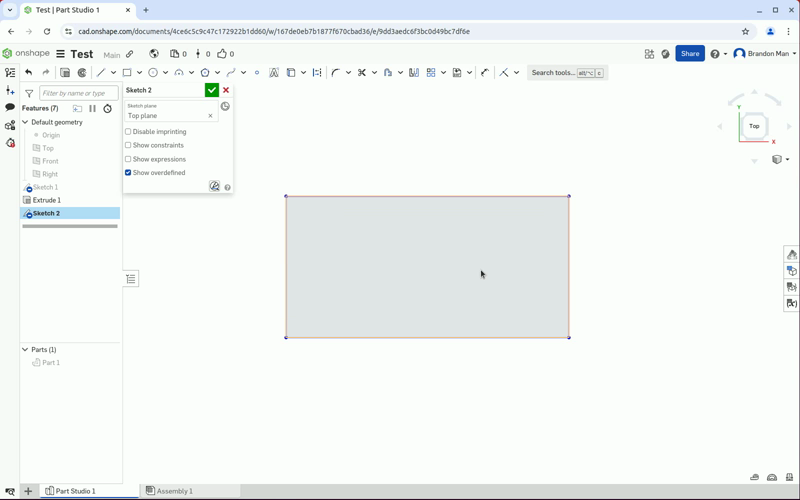
scroll(6)
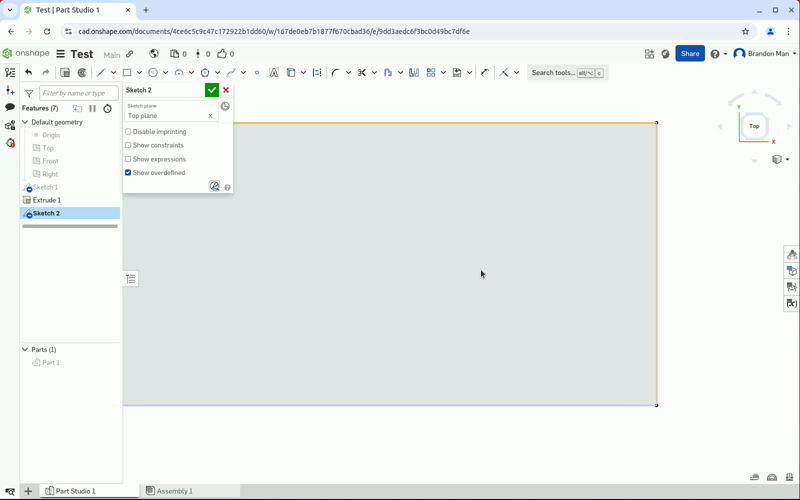
click(481, 269)
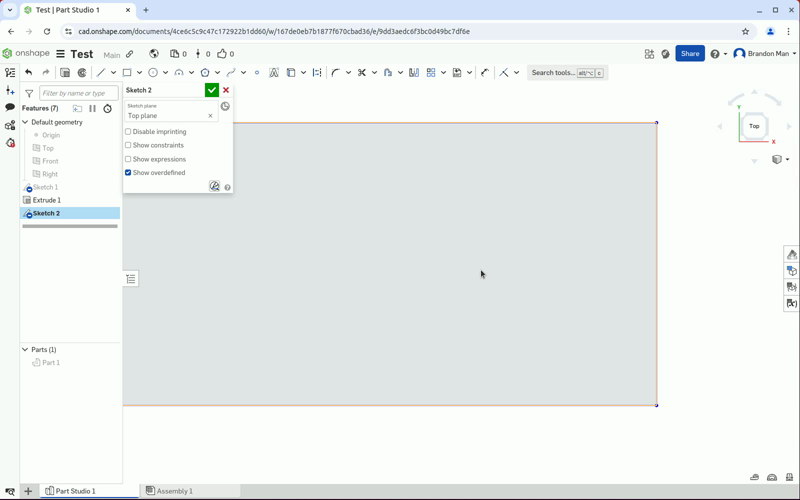
scroll(-6)
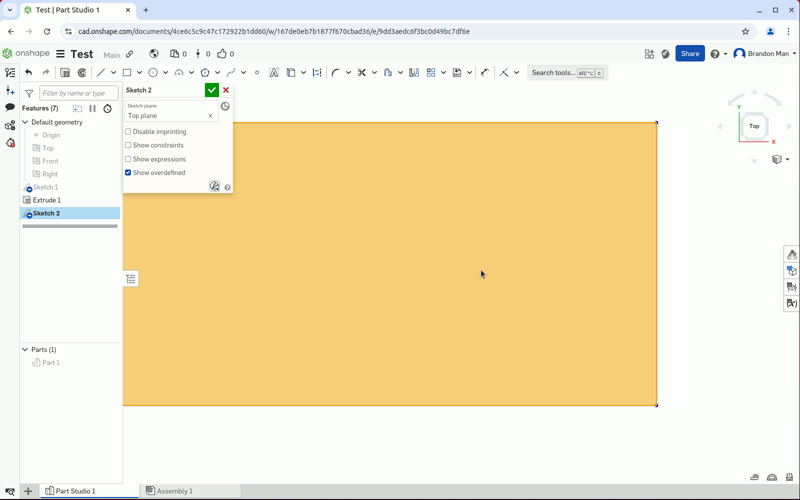
scroll(-6)
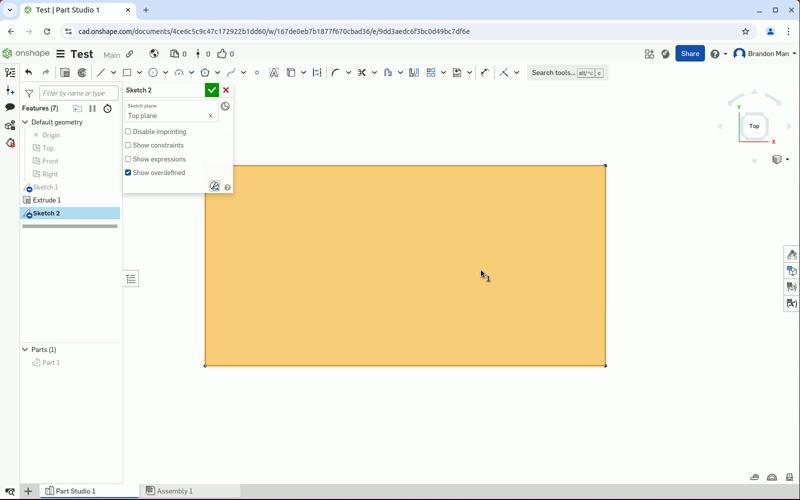
scroll(-6)
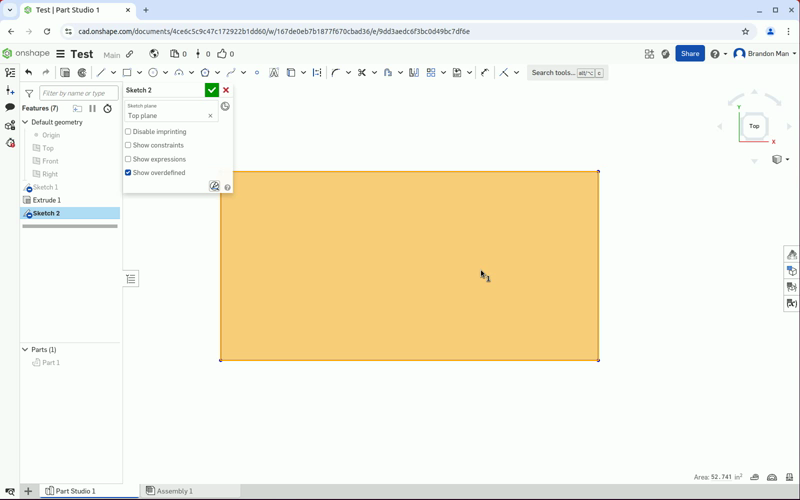
scroll(-6)
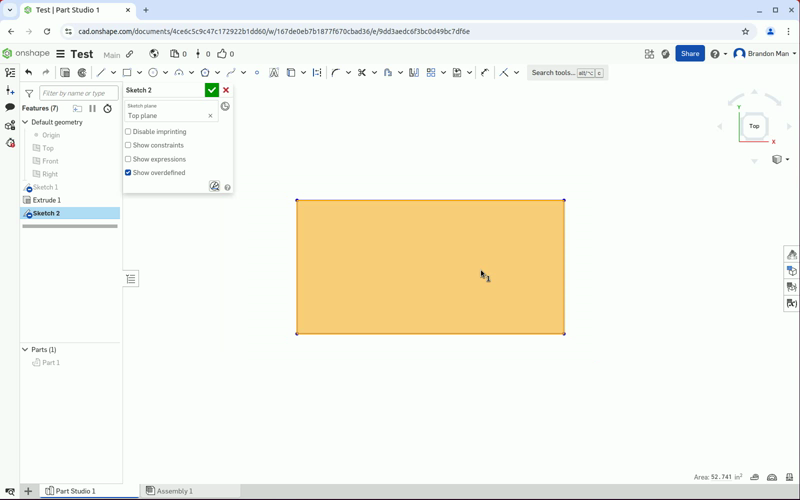
scroll(-6)
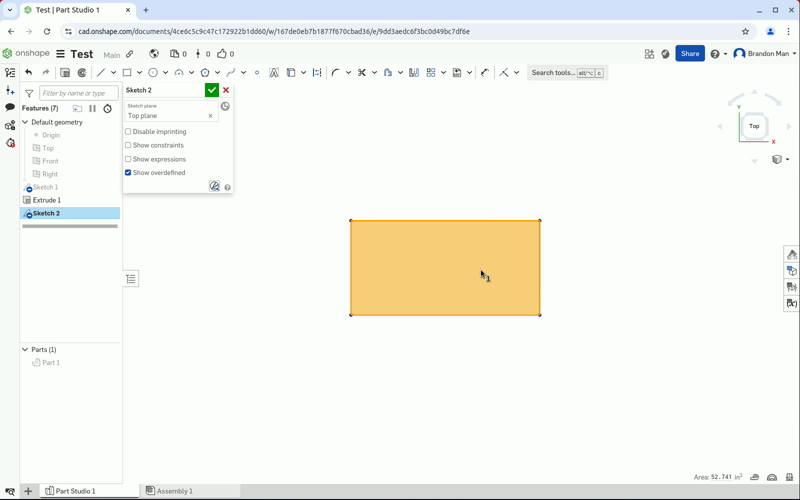
scroll(-6)
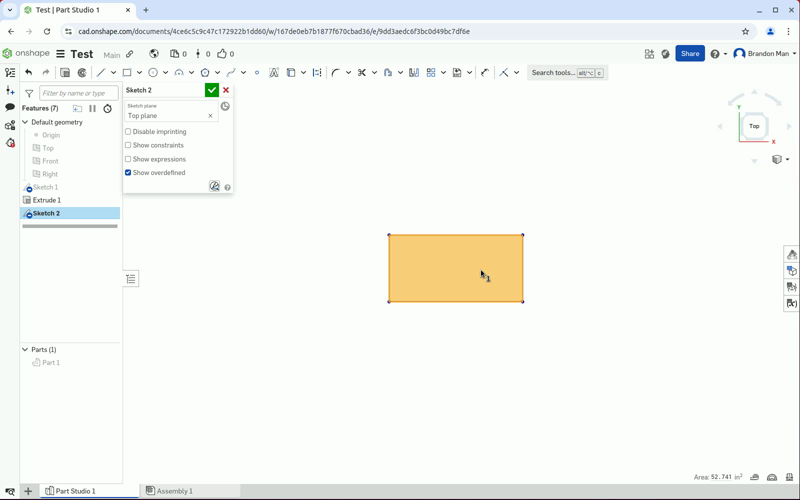
scroll(-6)
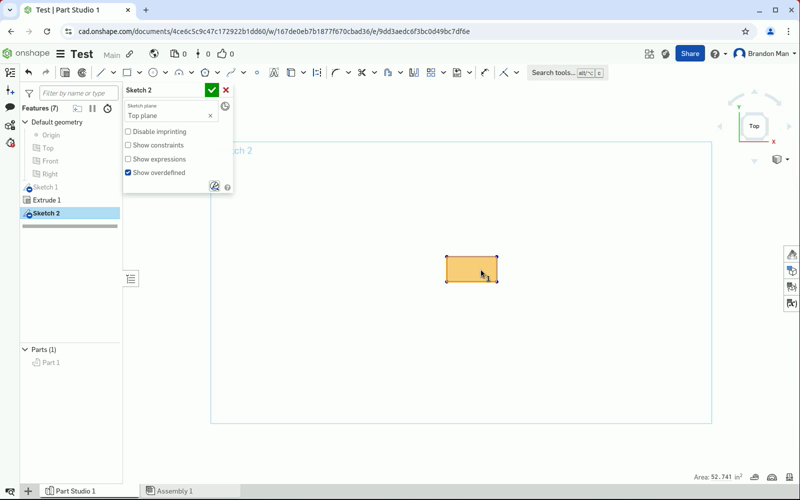
mouse_move(73, 352)
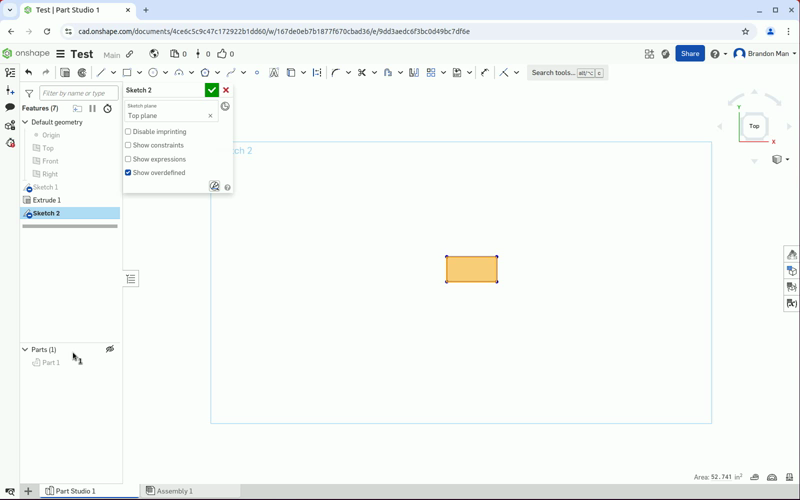
key(shift+y)
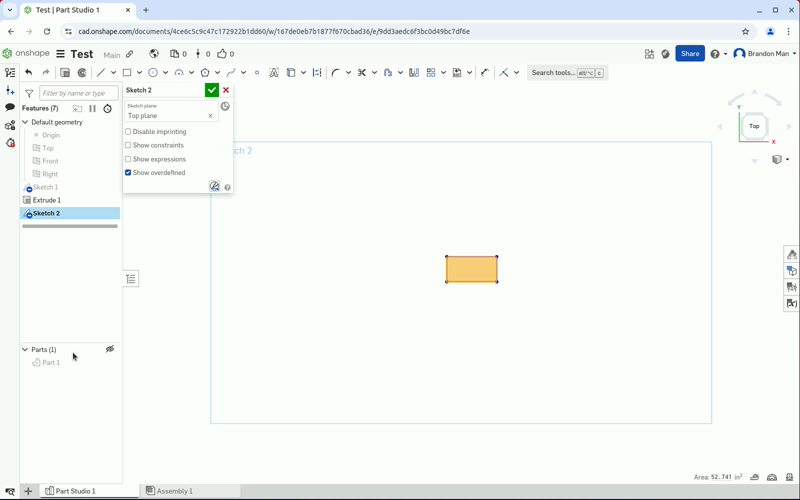
key(shift+e)
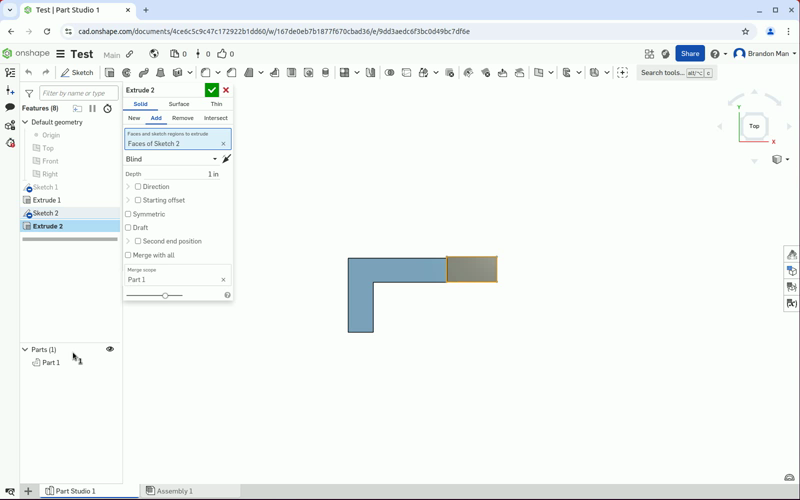
mouse_move(143, 106)
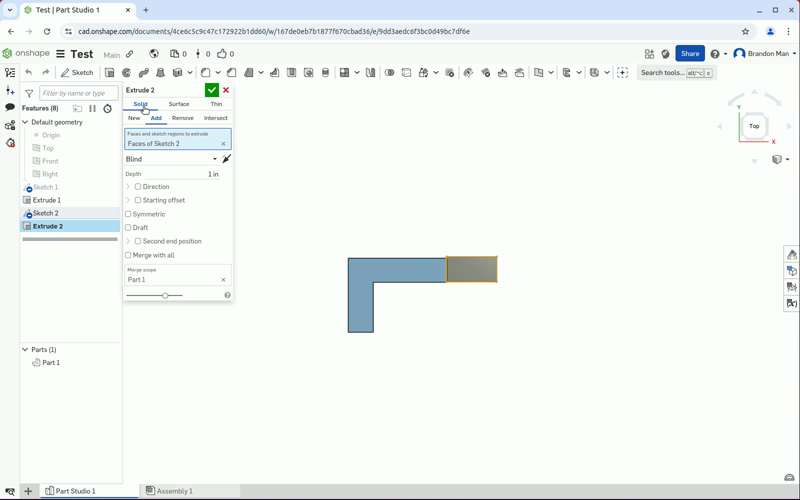
click(143, 106)
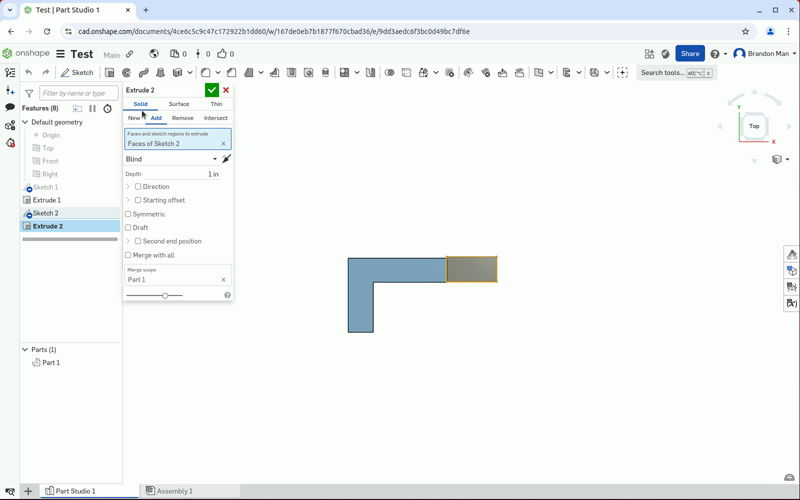
mouse_move(137, 120)
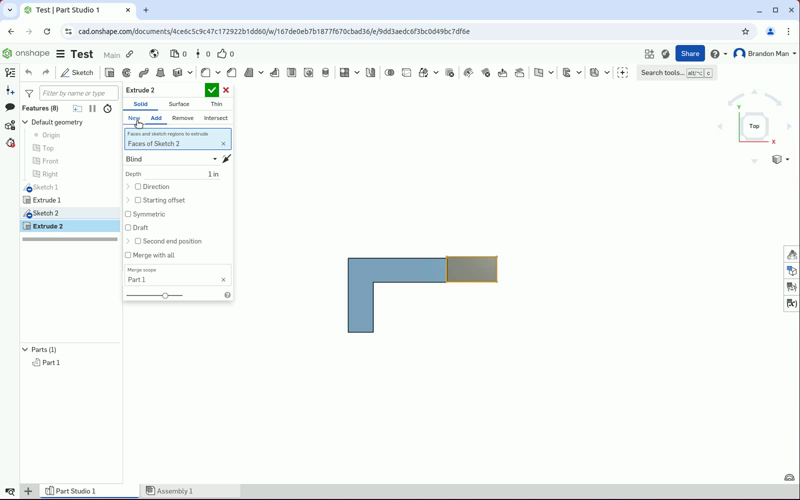
click(137, 120)
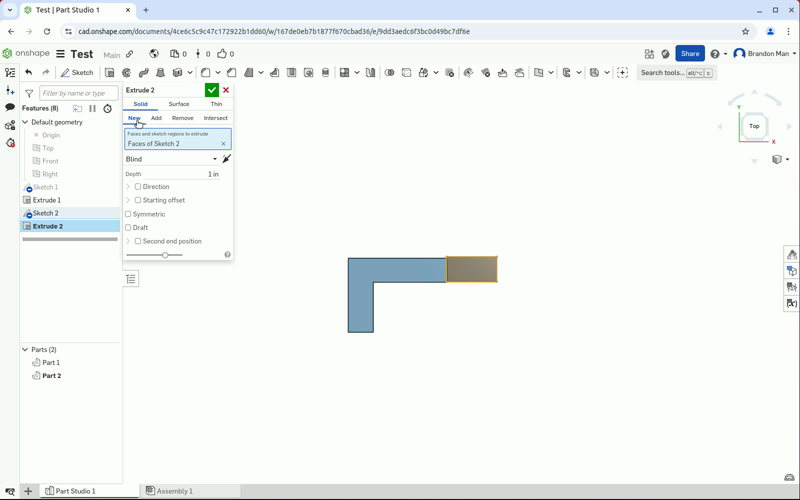
key(tab, 4)
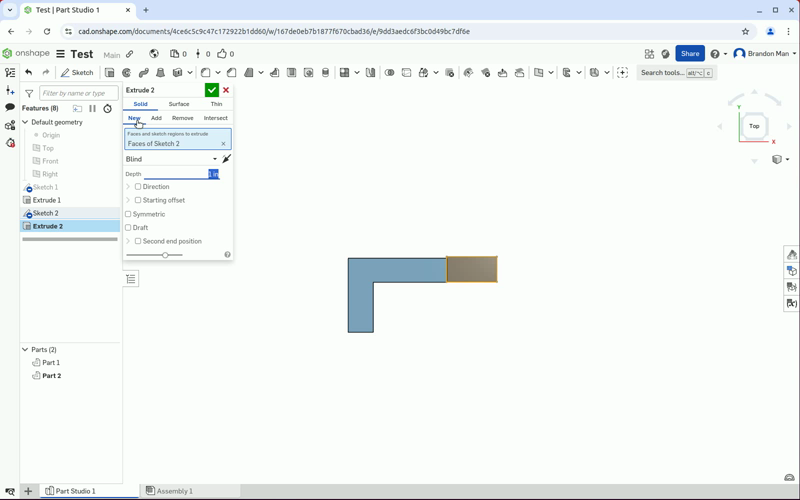
text(5.055)
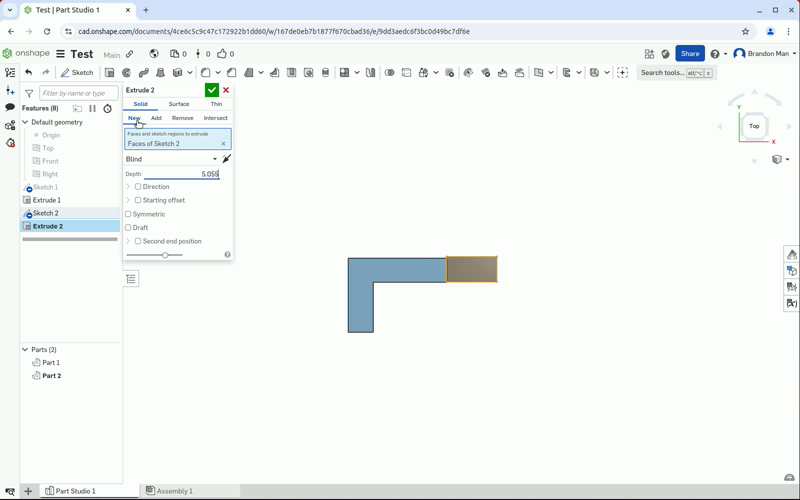
key(enter)
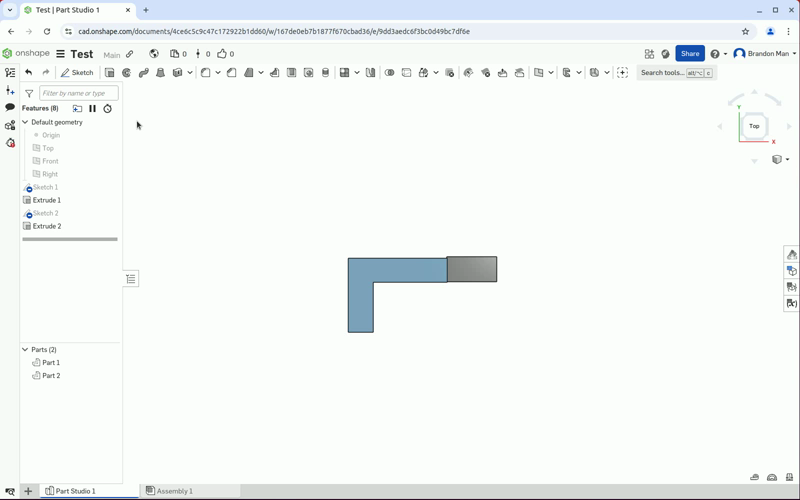
key(shift+h)
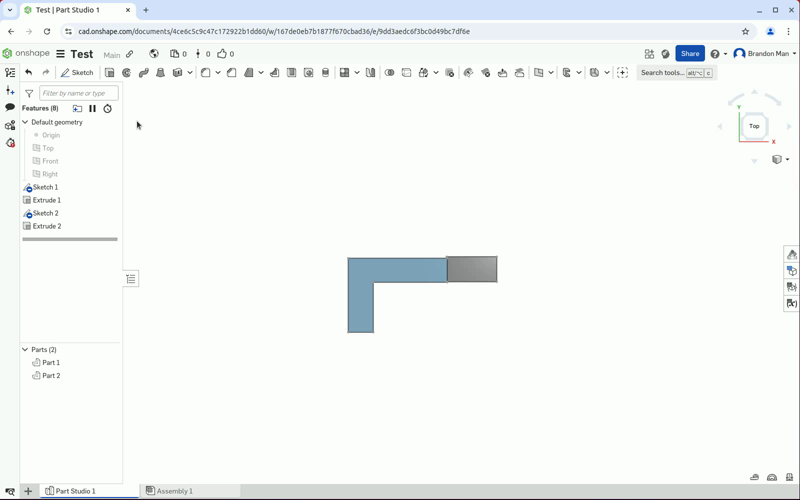
key(shift+h)
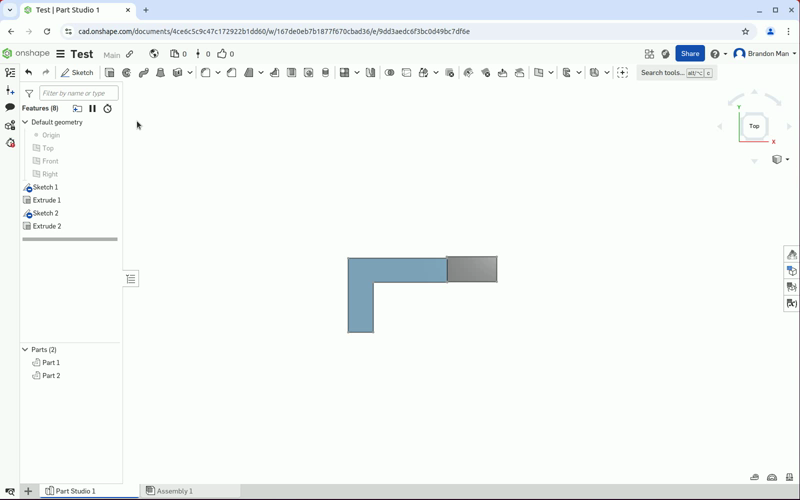
key(shift+7)
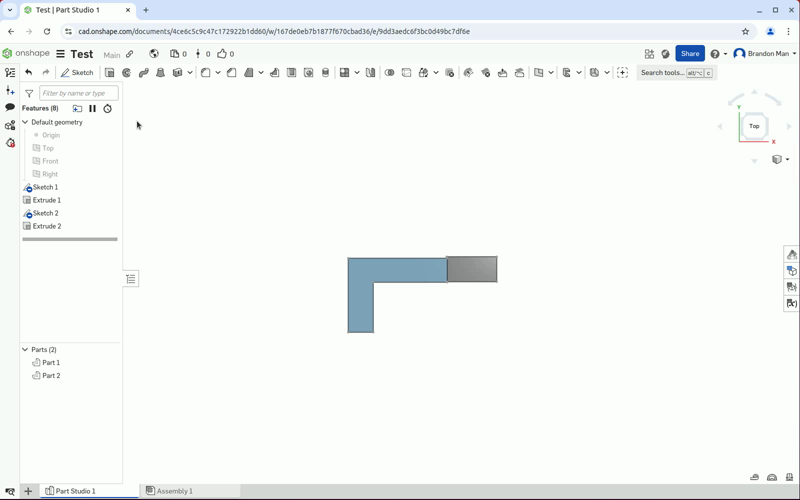
key(up, 3)
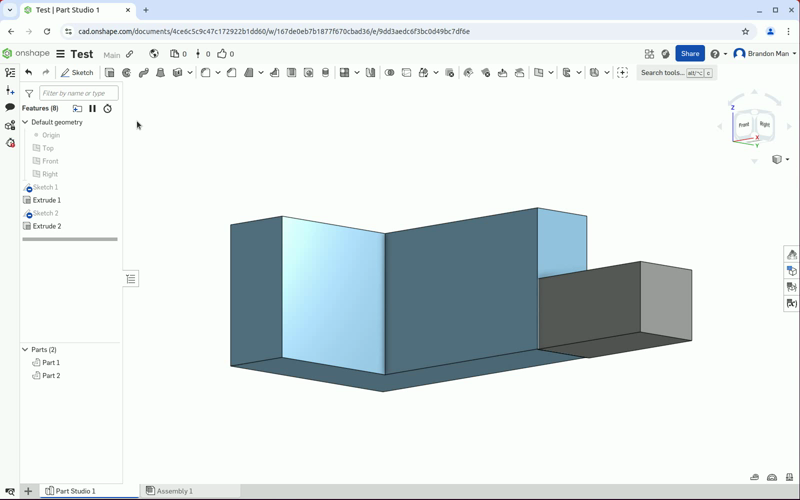
key(left, 3)
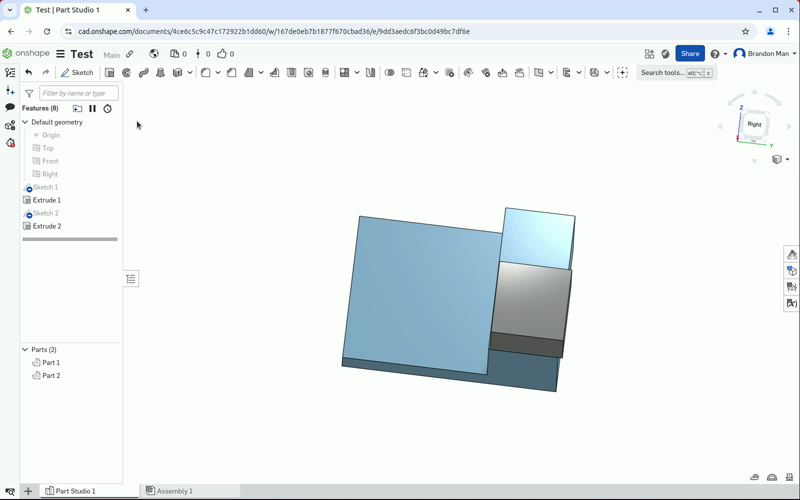
key(right, 3)
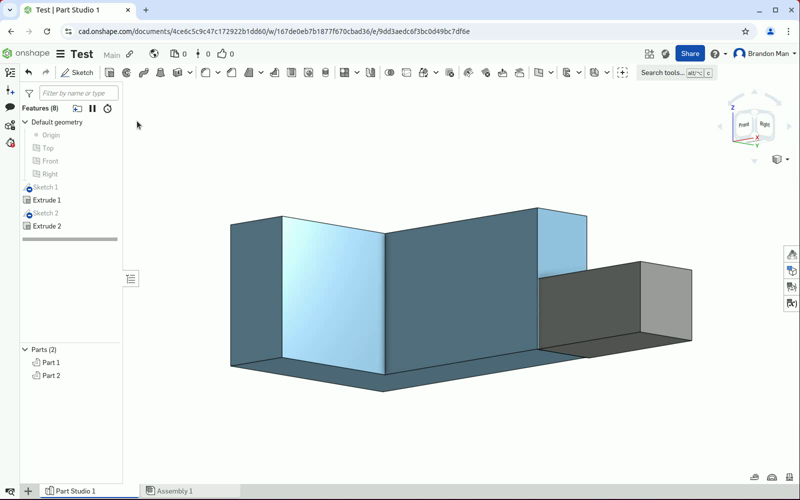
key(down, 3)
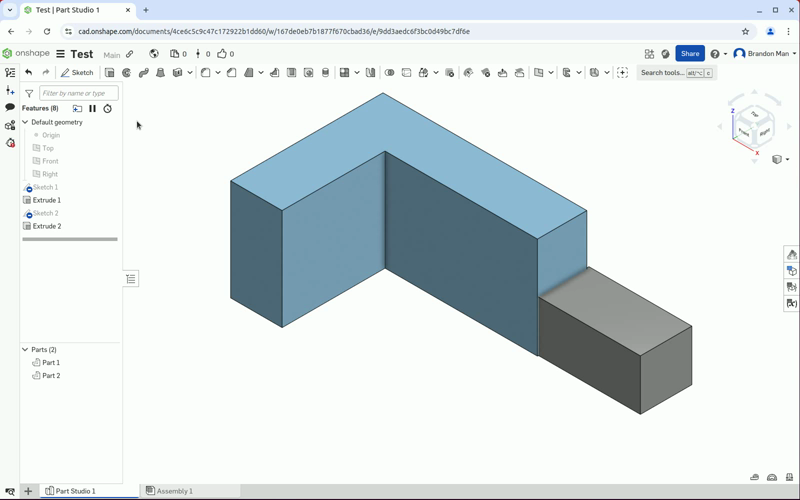
mouse_move(73, 189)
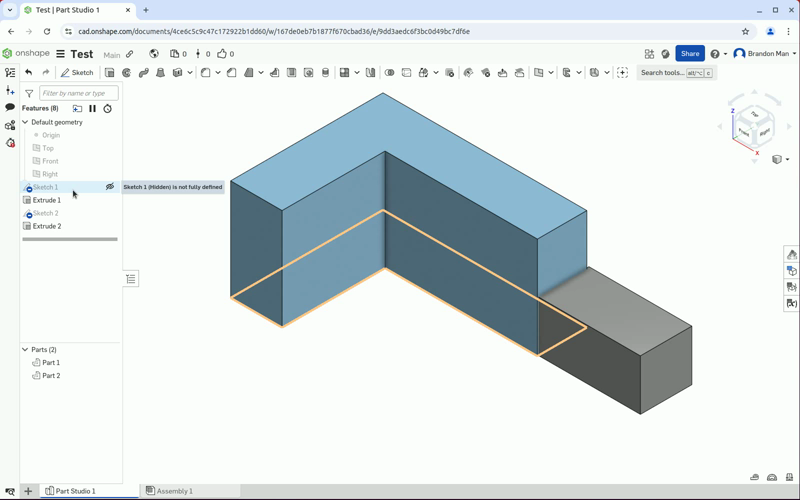
click(73, 189)